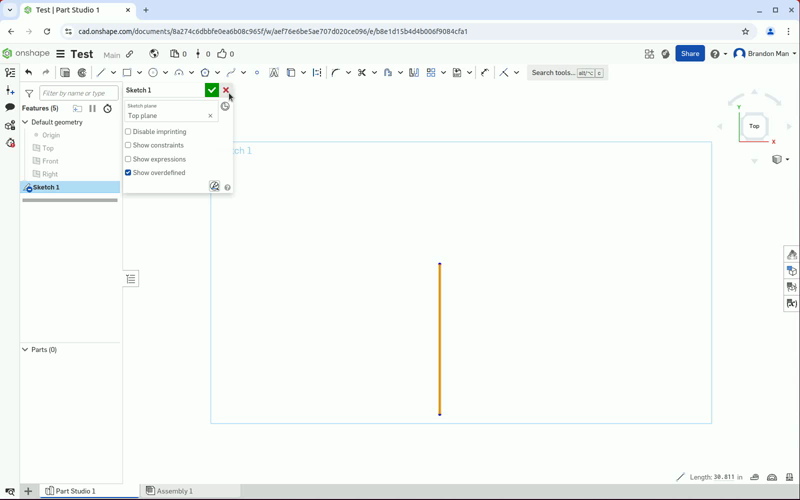
key(shift+h)
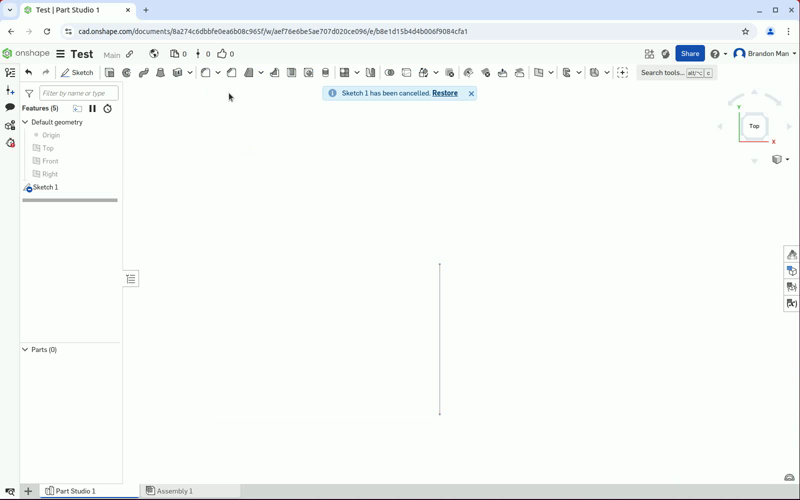
key(shift+s)
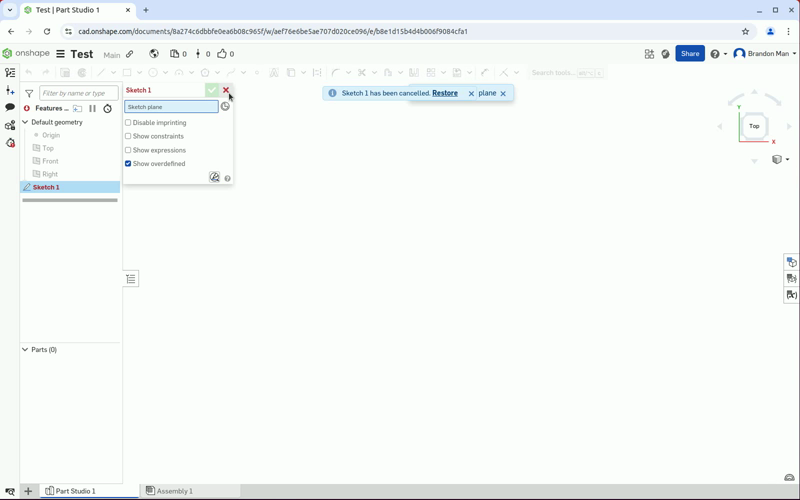
mouse_move(73, 150)
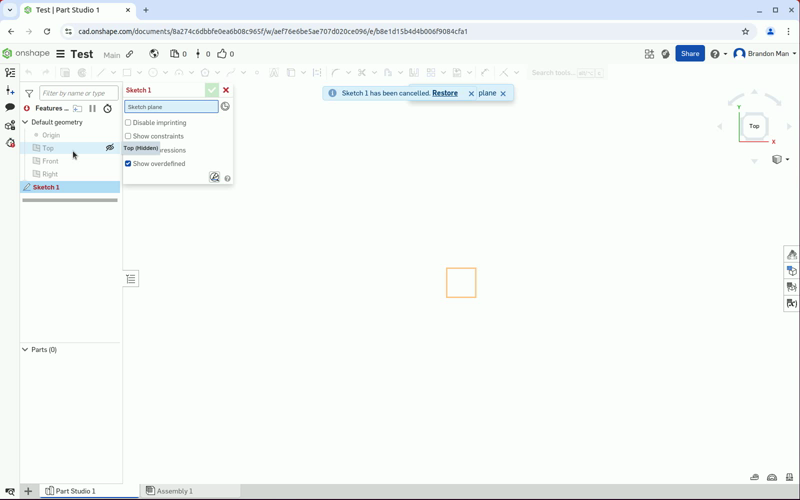
click(73, 150)
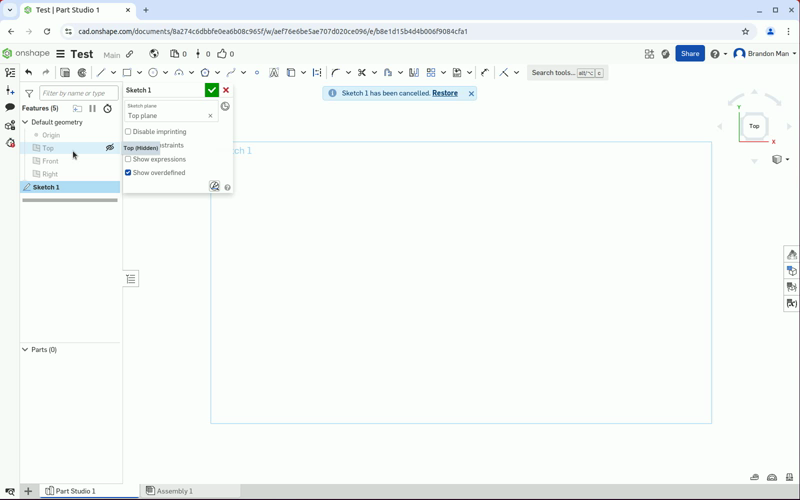
mouse_move(73, 352)
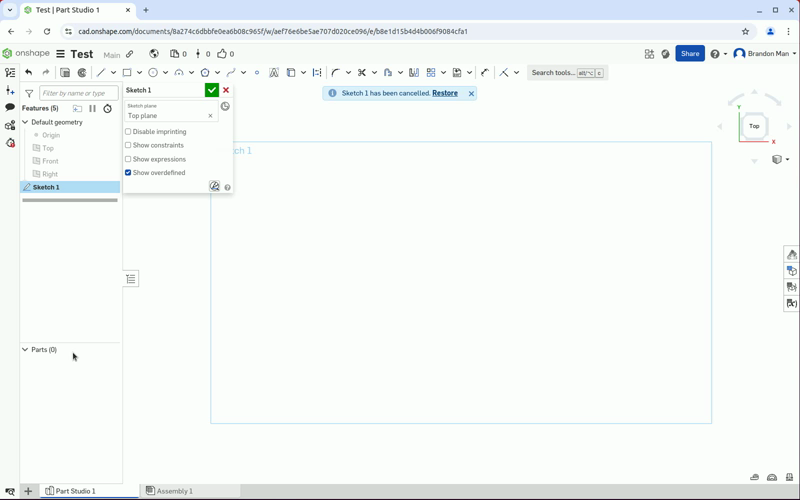
key(y)
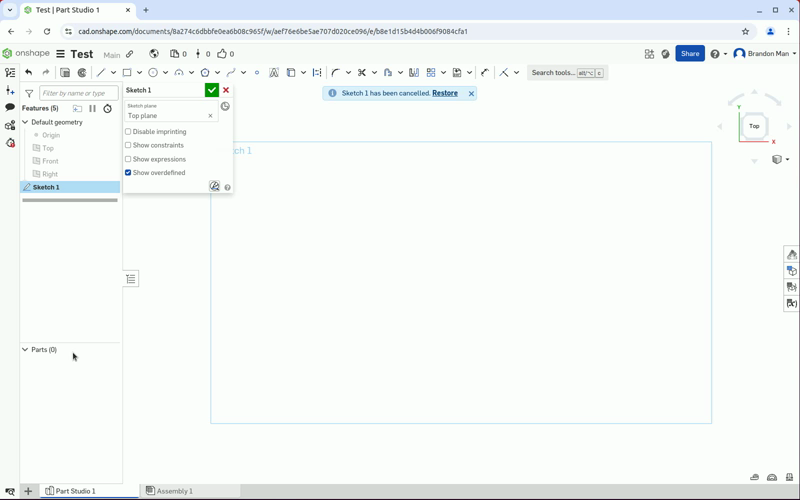
key(l)
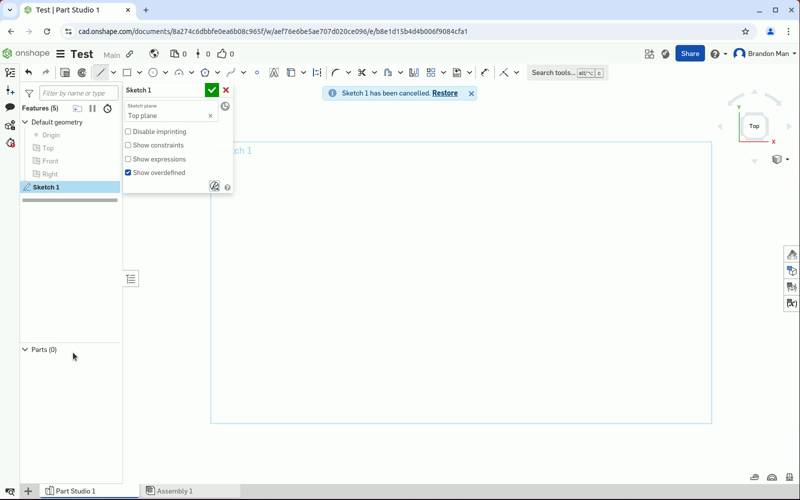
key_down(shift)
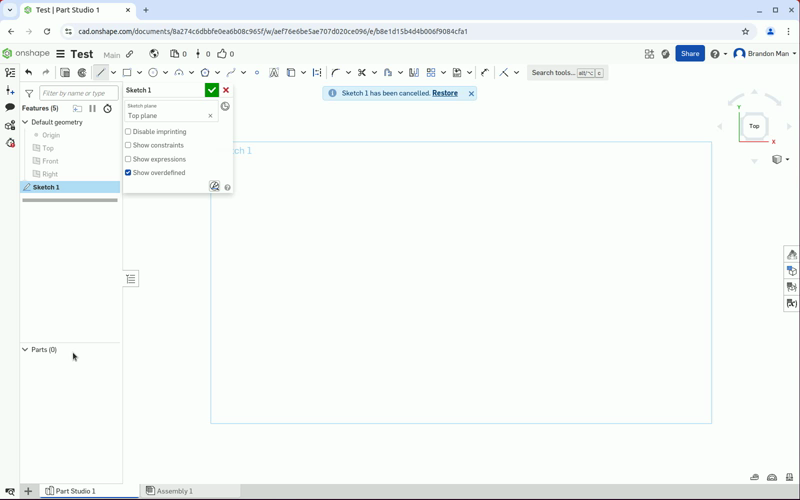
mouse_move(348, 343)
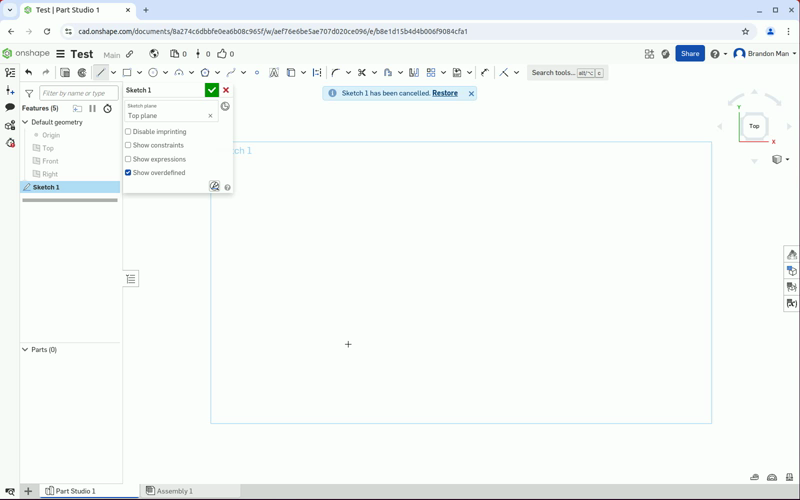
click(348, 343)
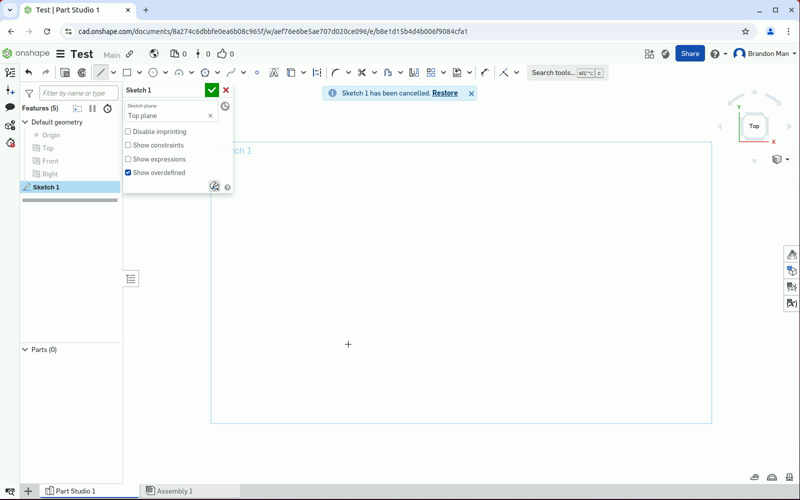
key_up(shift)
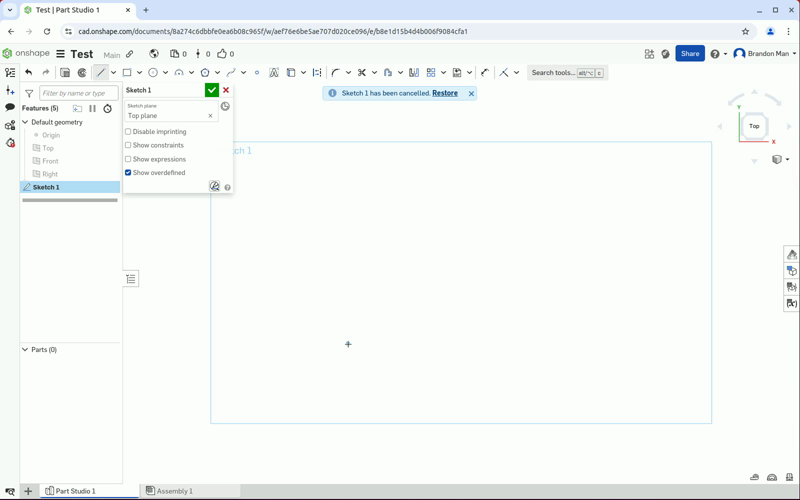
key_down(shift)
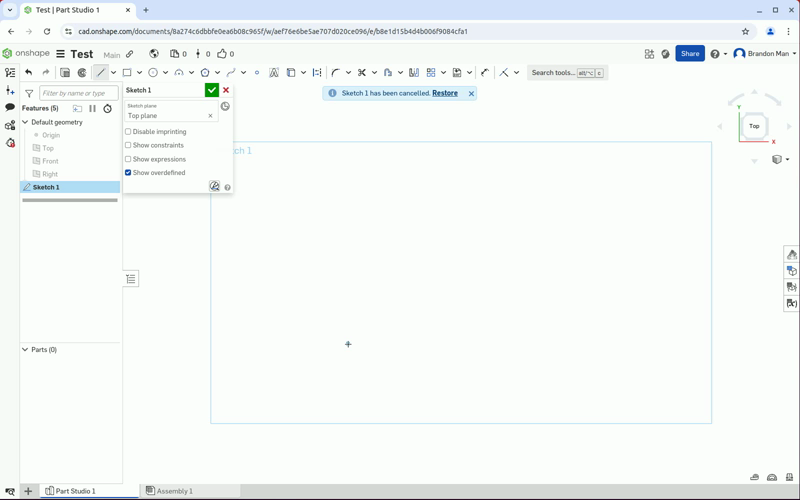
mouse_move(572, 343)
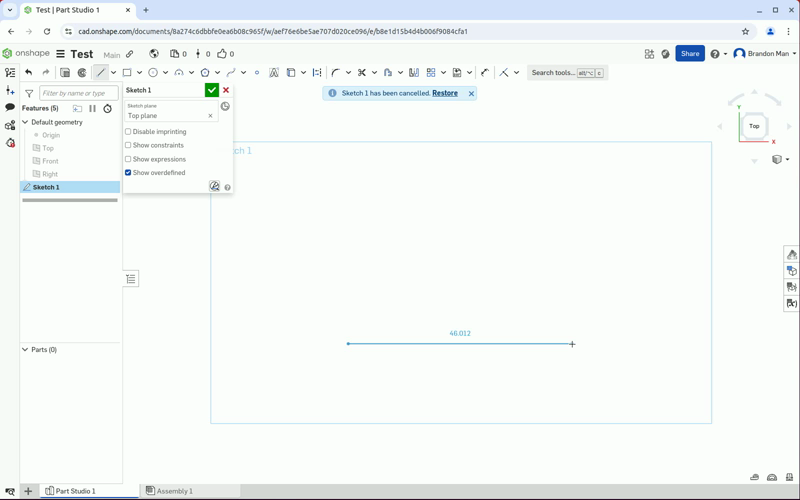
click(572, 343)
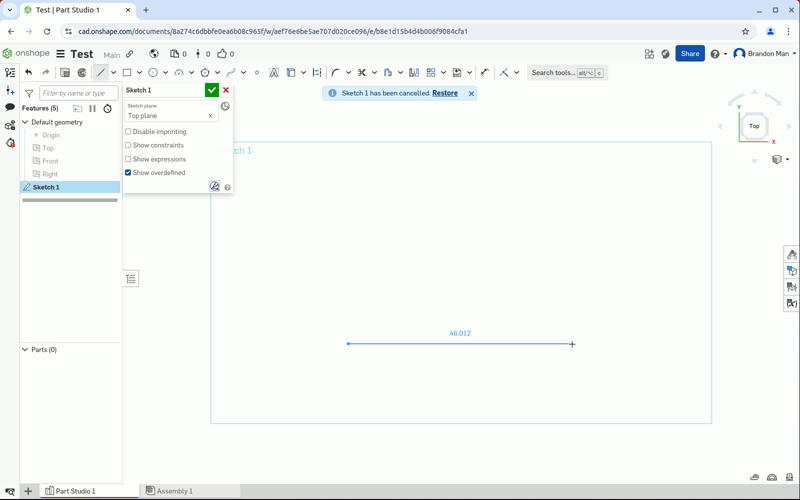
key_up(shift)
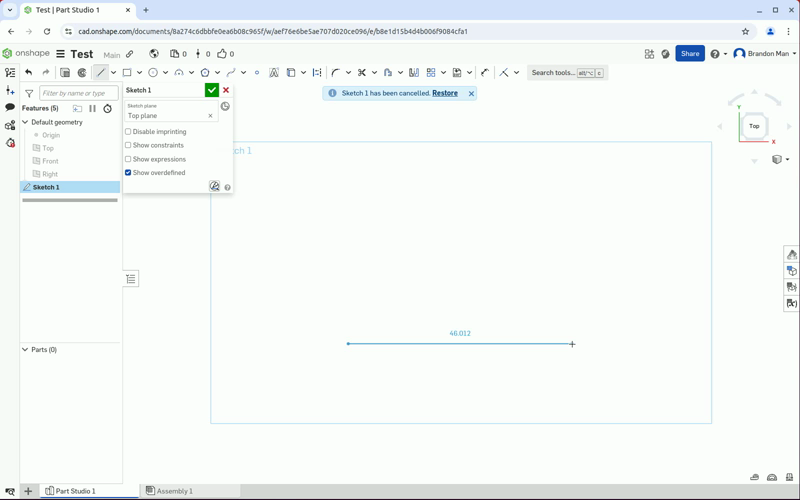
key_down(shift)
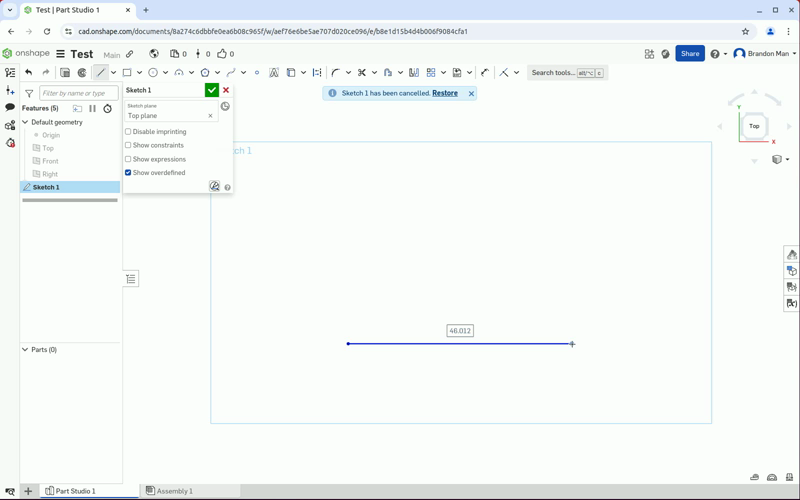
mouse_move(572, 221)
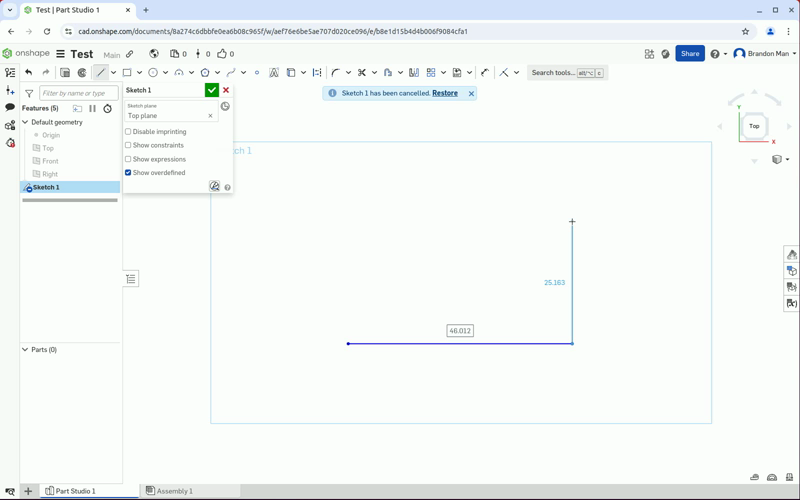
click(572, 221)
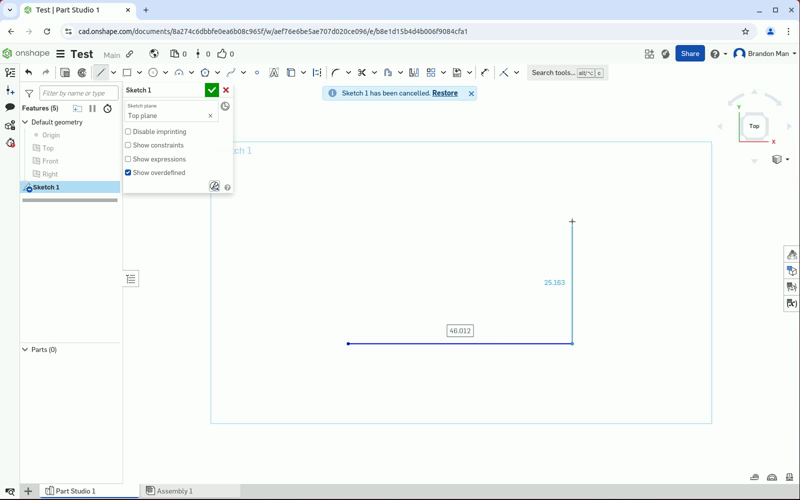
key_up(shift)
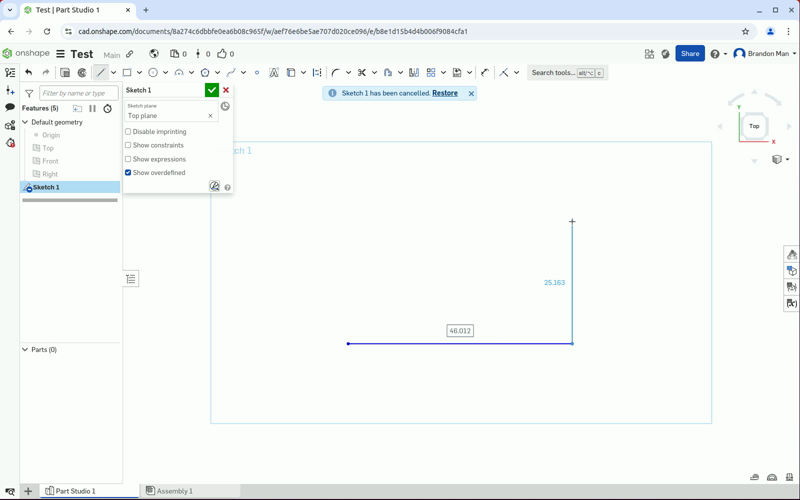
key_down(shift)
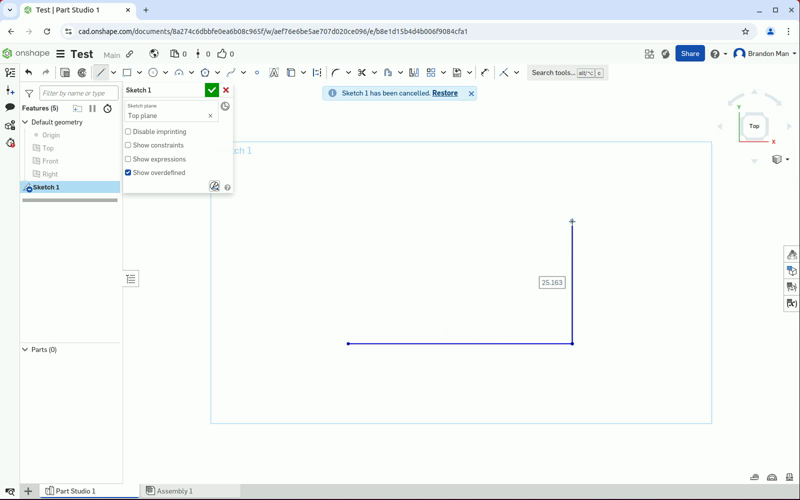
mouse_move(348, 221)
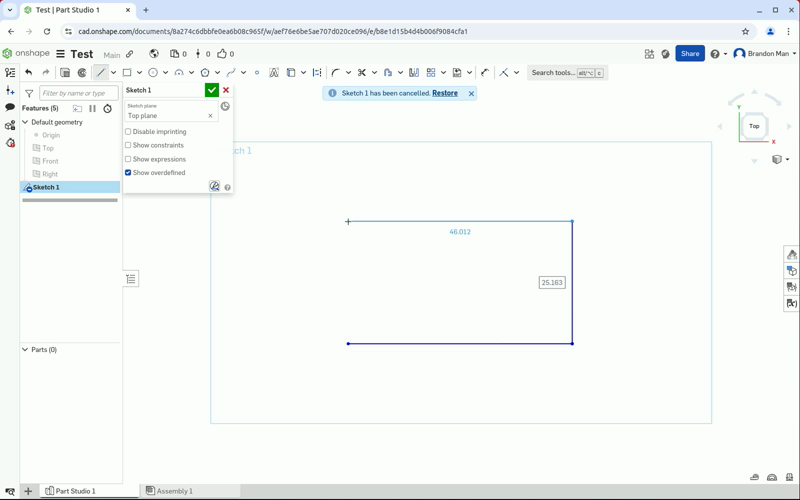
click(348, 221)
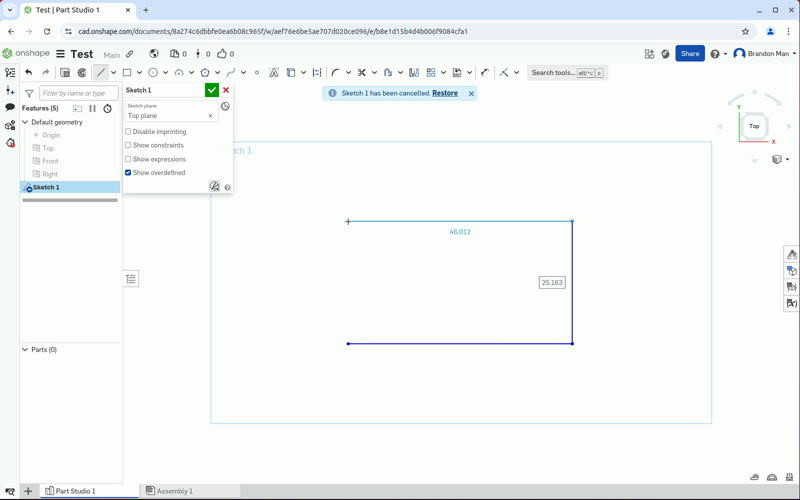
key_up(shift)
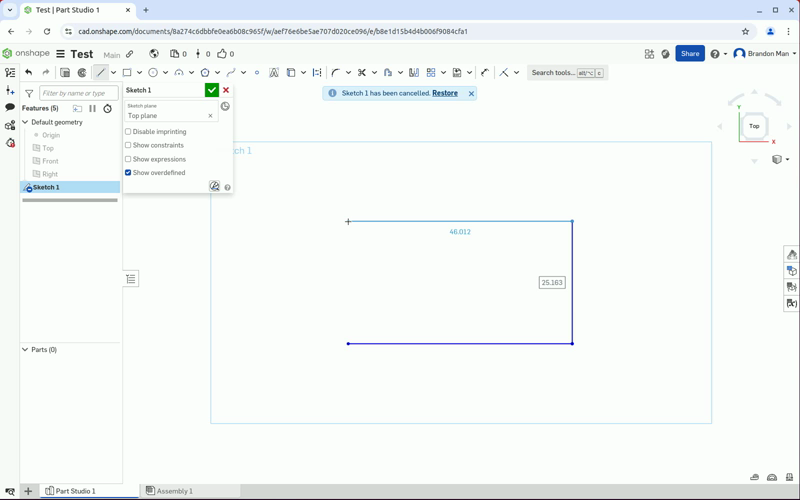
key_down(shift)
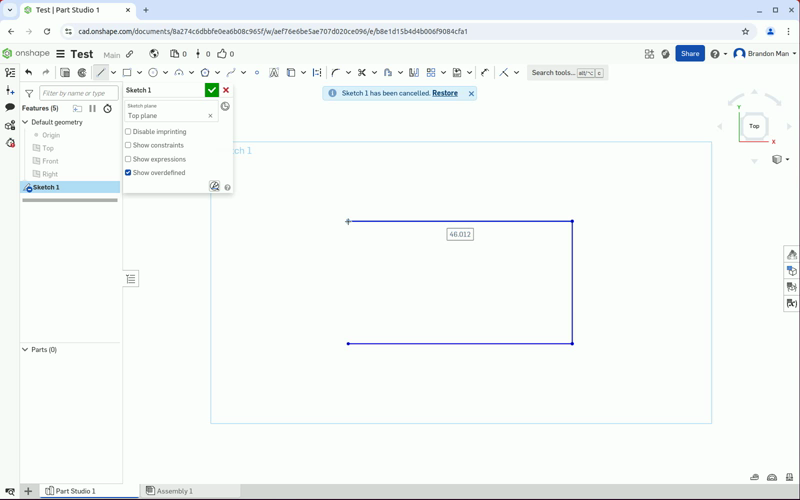
mouse_move(348, 343)
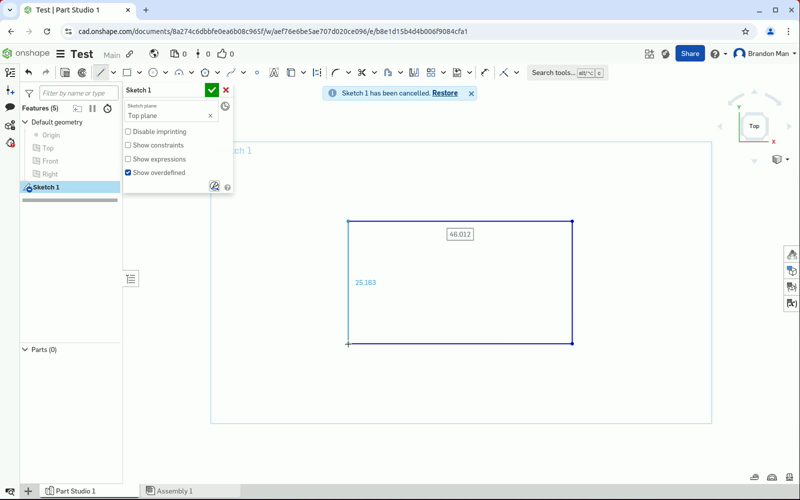
key_up(shift)
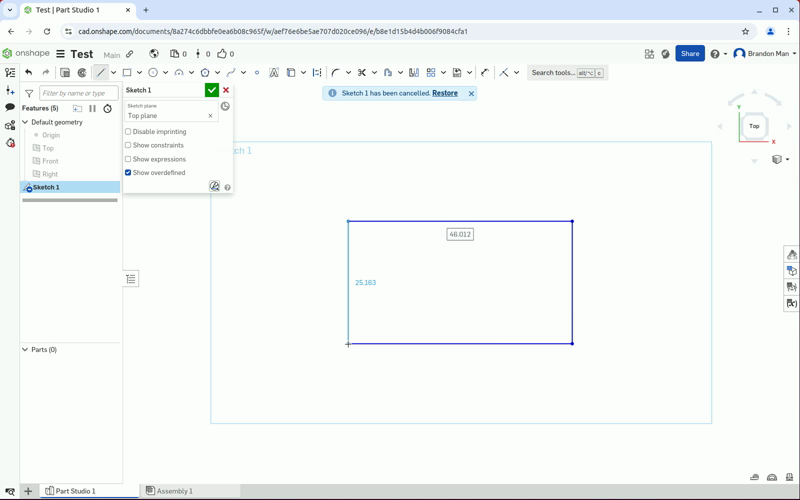
click(348, 343)
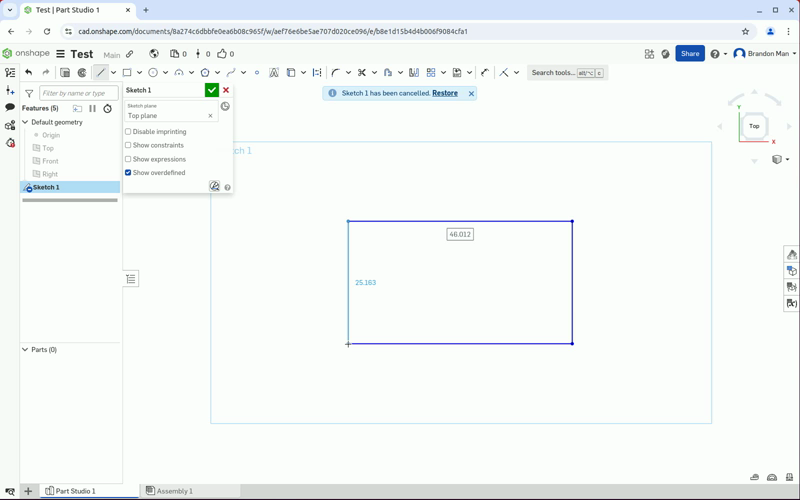
key(esc)
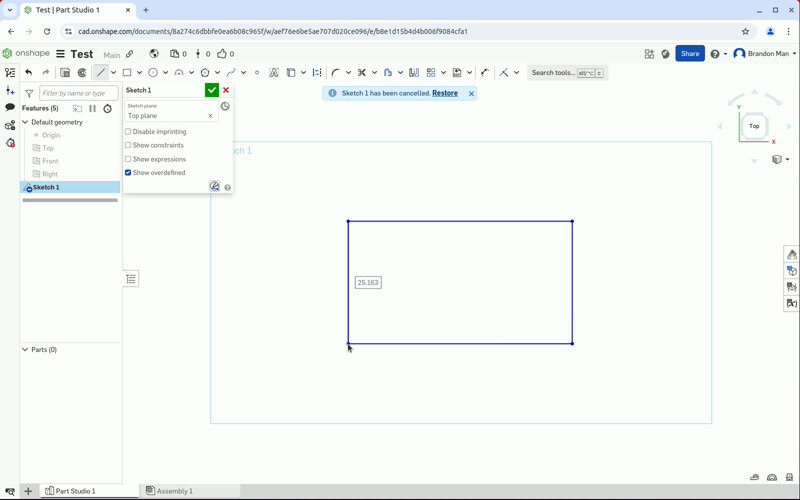
mouse_move(499, 309)
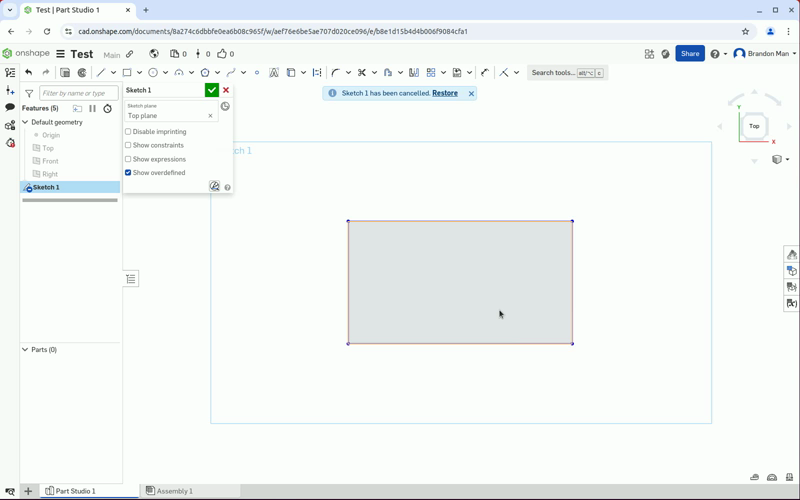
click(499, 309)
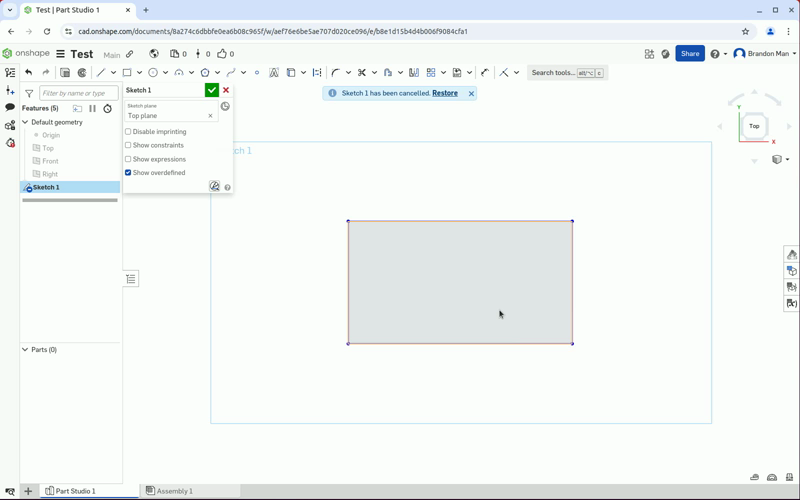
mouse_move(73, 352)
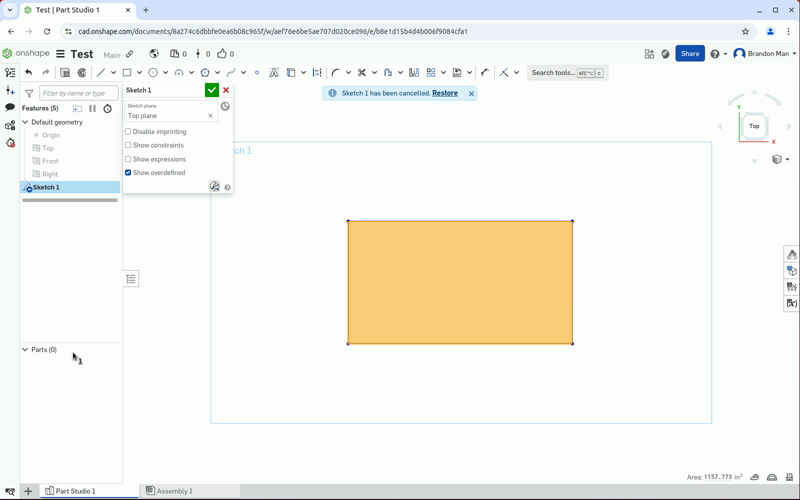
key(shift+y)
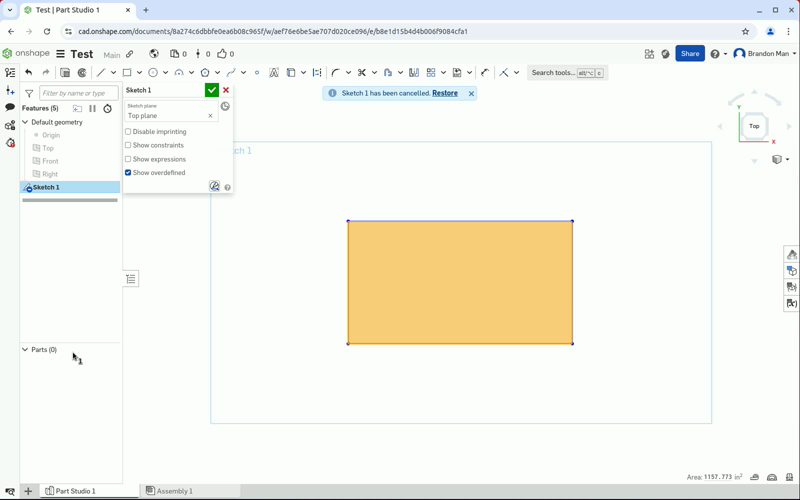
key(shift+e)
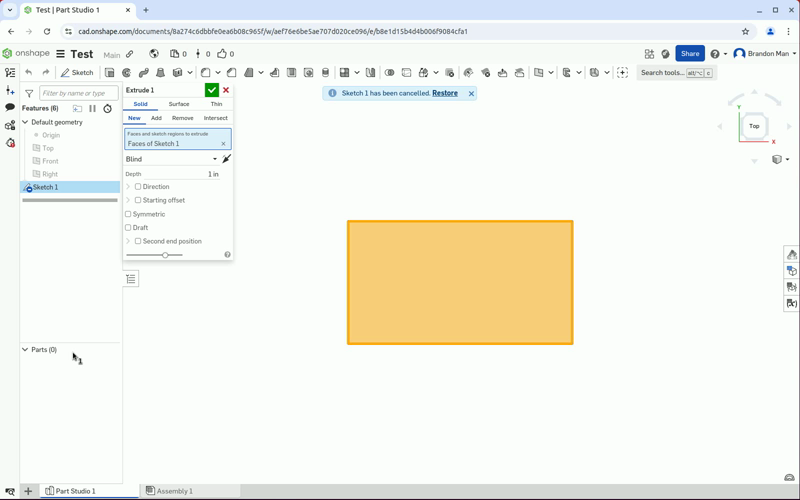
mouse_move(143, 106)
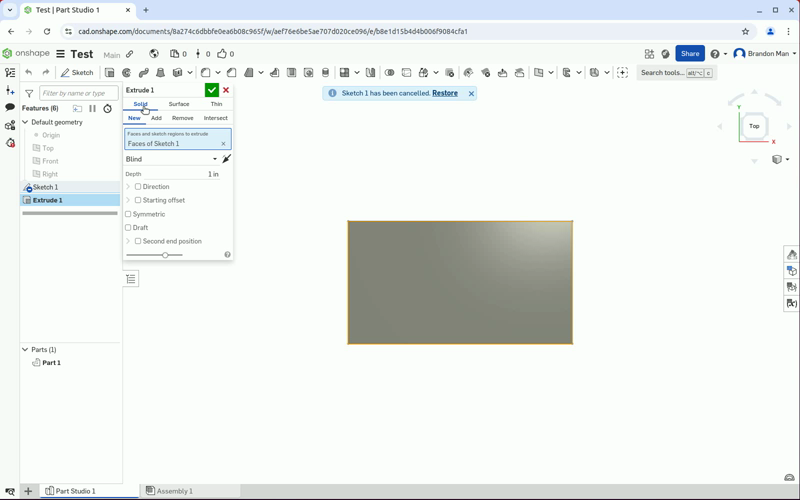
click(143, 106)
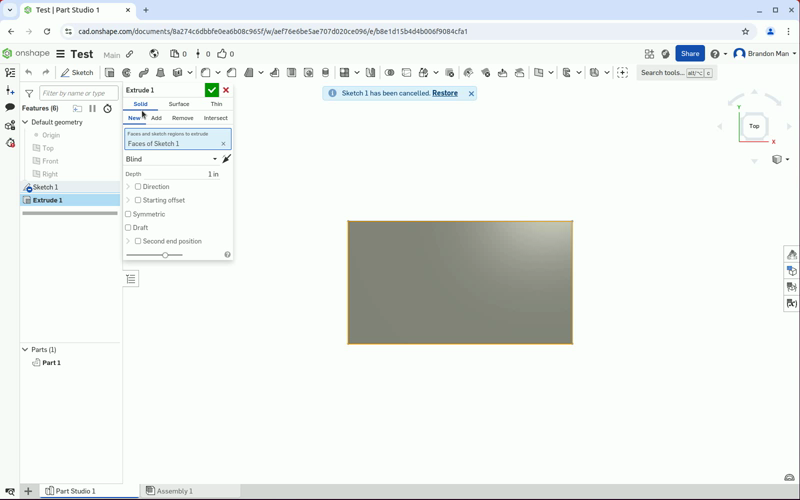
mouse_move(137, 120)
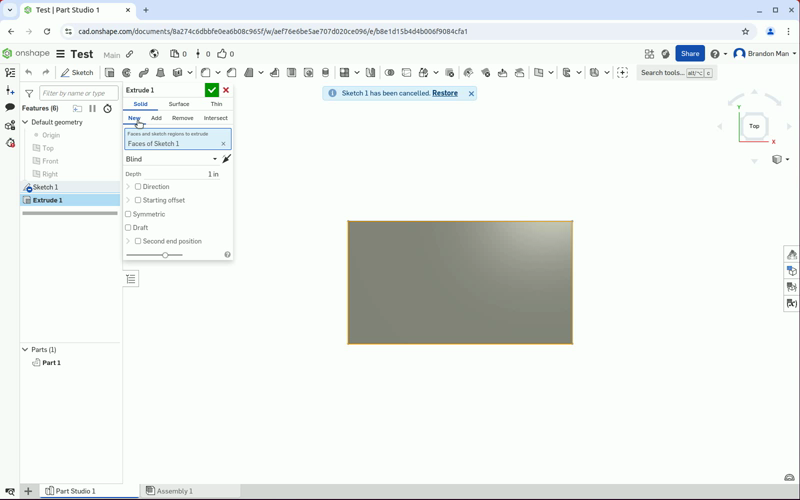
click(137, 120)
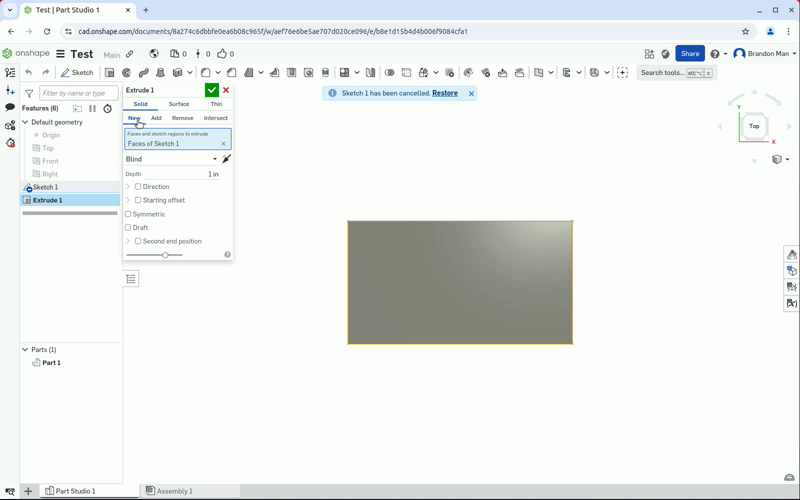
key(tab, 4)
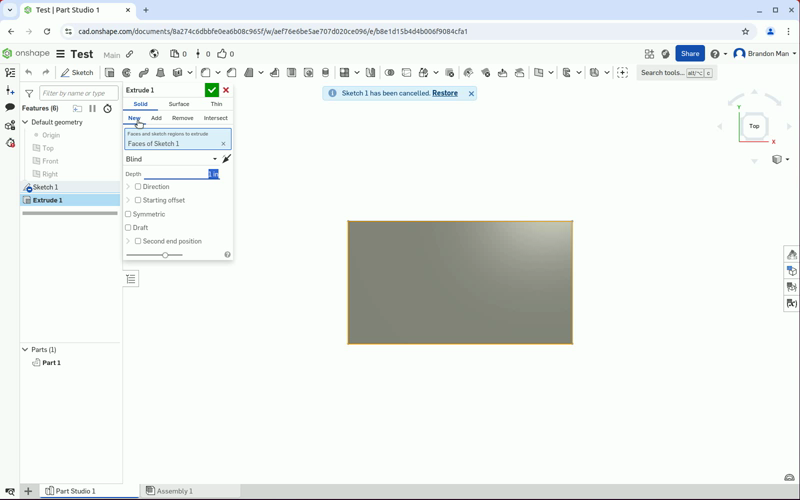
text(13.721)
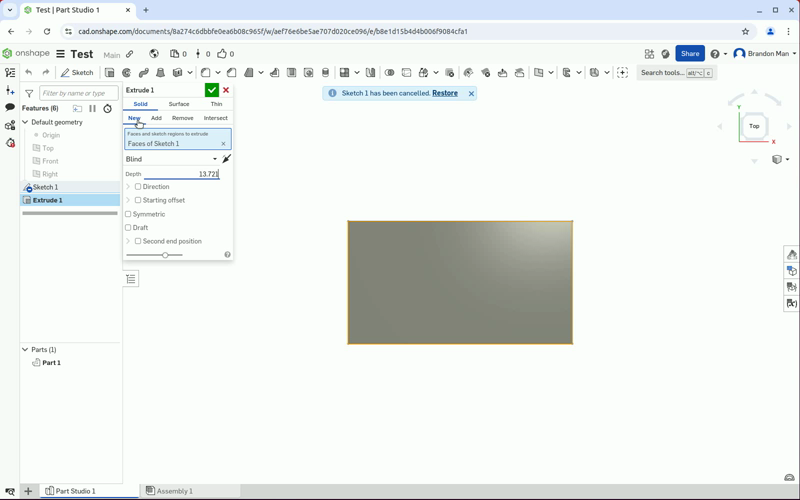
key(enter)
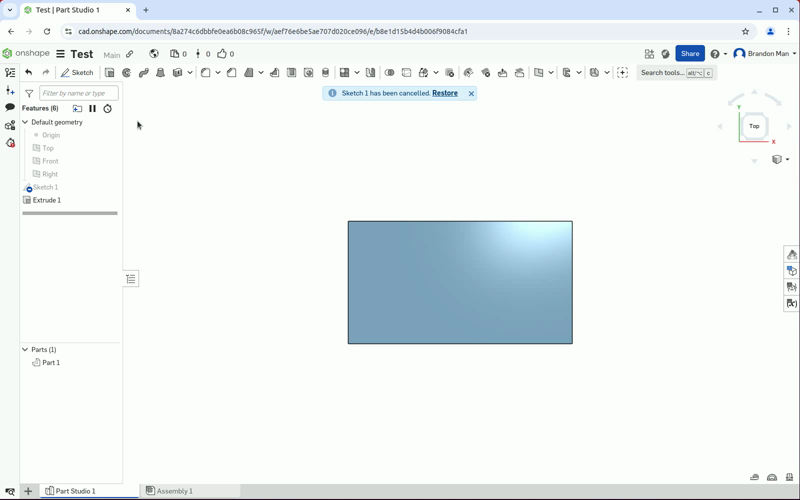
key(shift+h)
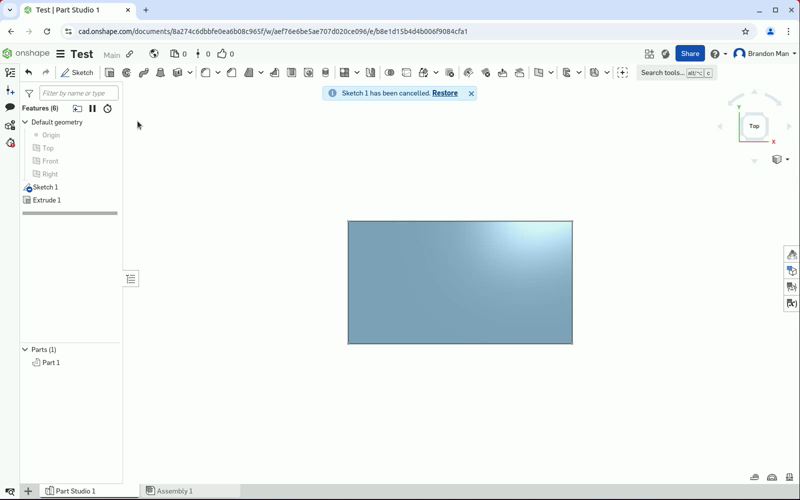
key(shift+h)
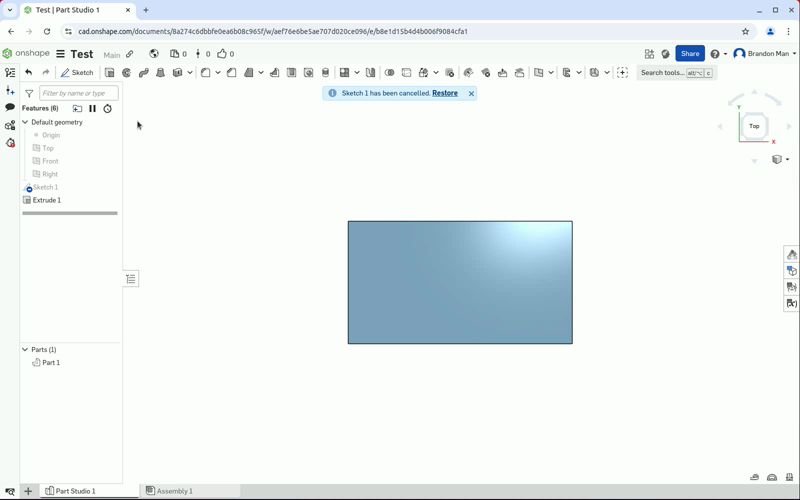
mouse_move(73, 189)
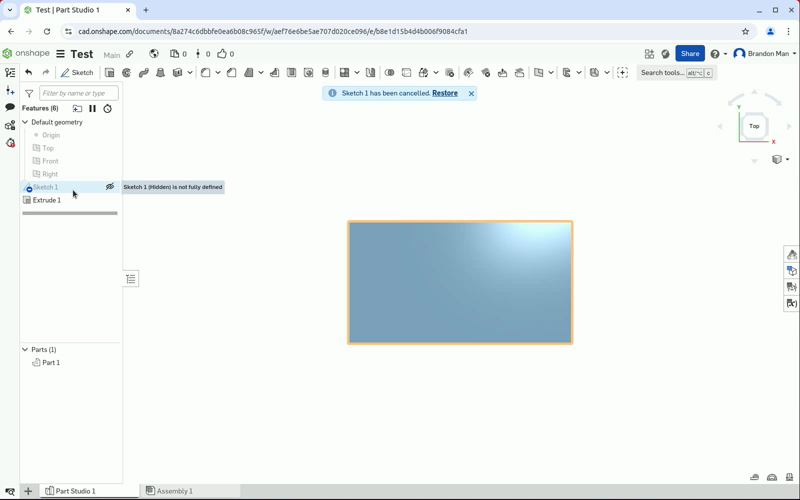
click(73, 189)
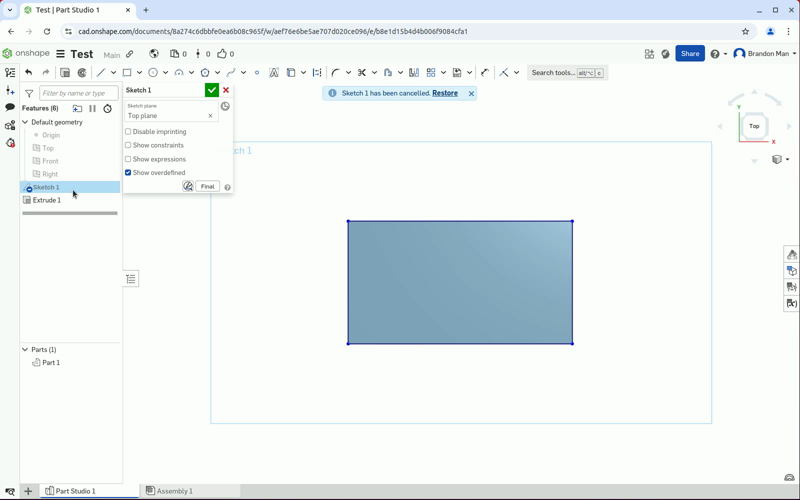
mouse_move(229, 92)
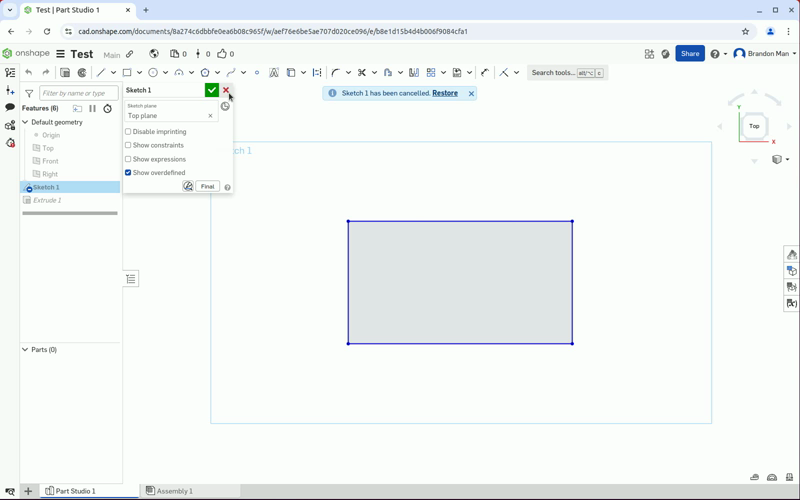
click(229, 92)
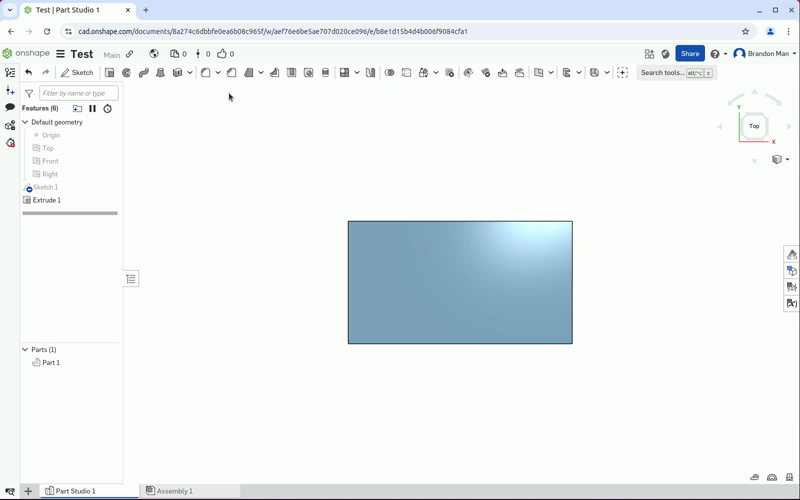
mouse_move(541, 75)
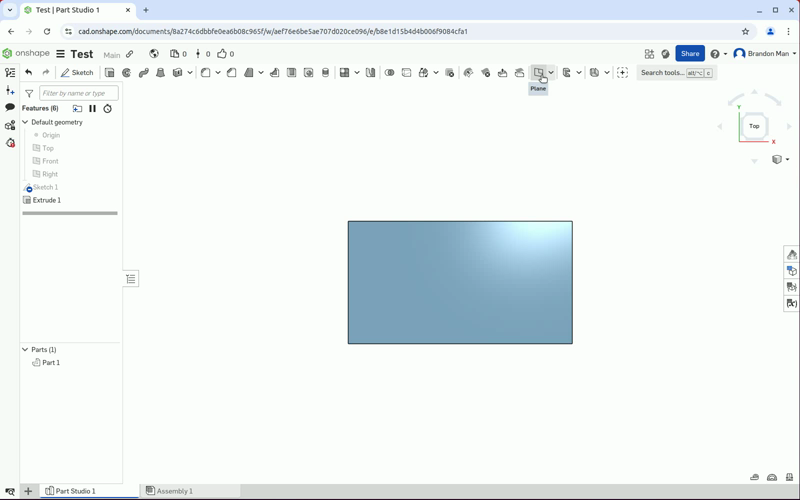
click(541, 75)
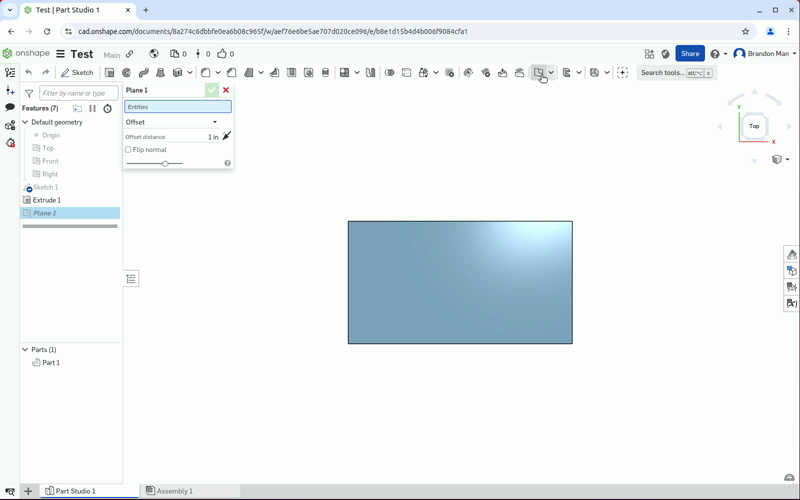
mouse_move(73, 150)
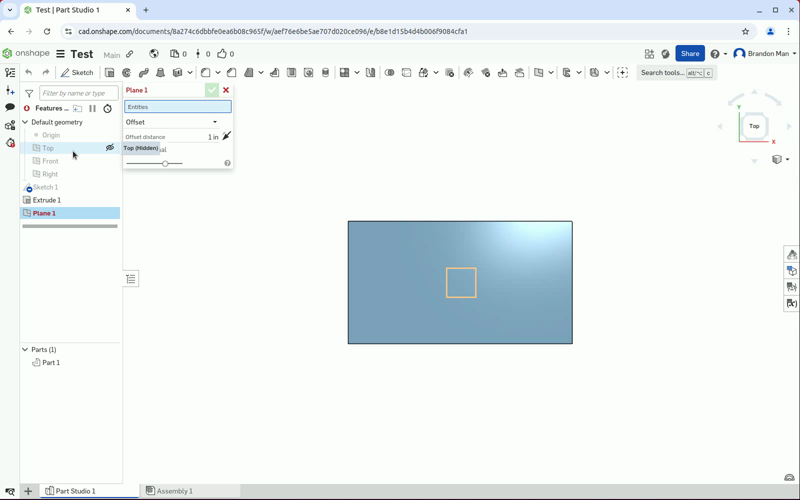
click(73, 150)
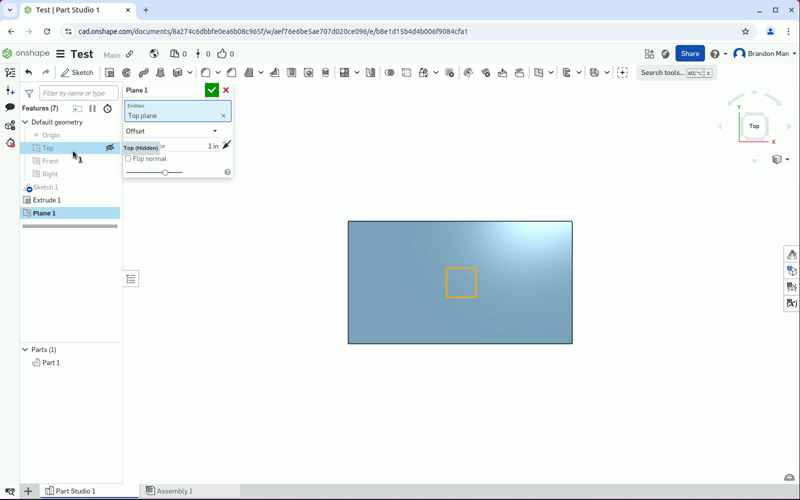
key(tab, 2)
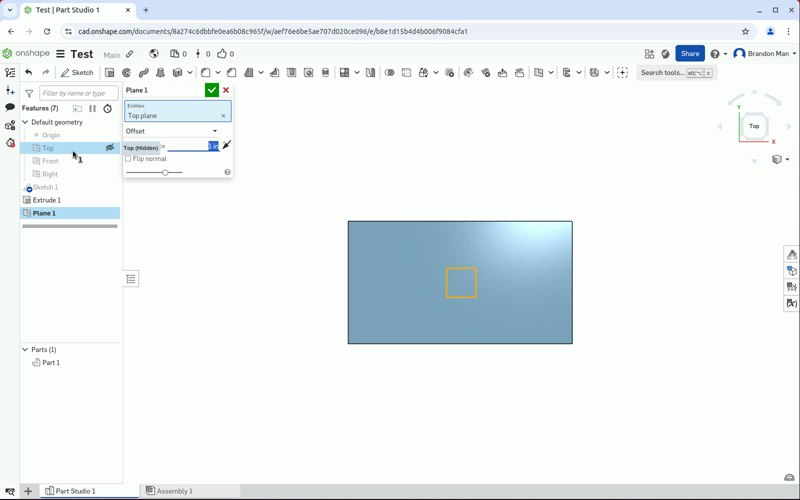
text(13.711)
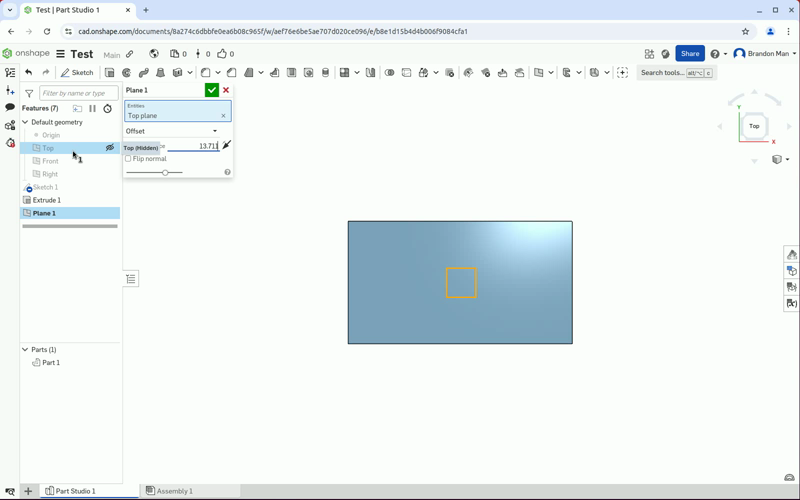
key(enter, 2)
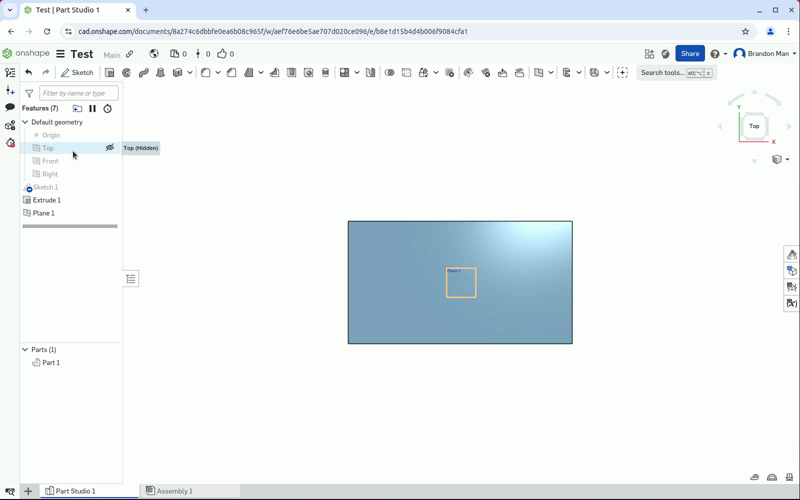
key(shift+s)
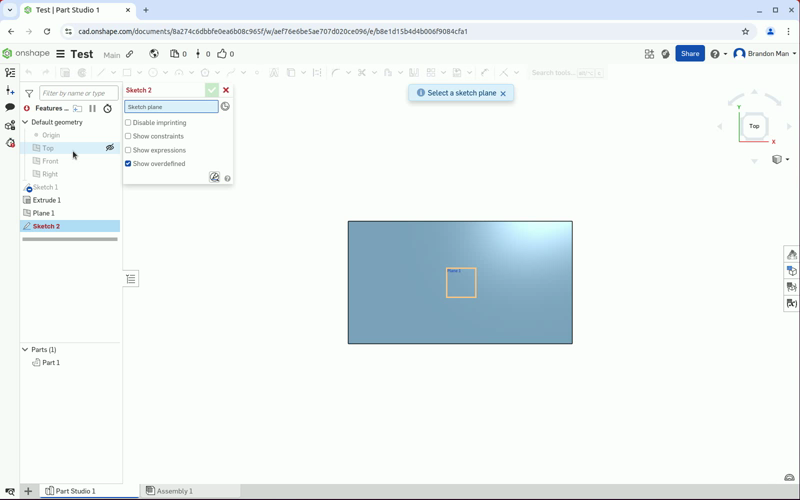
mouse_move(73, 215)
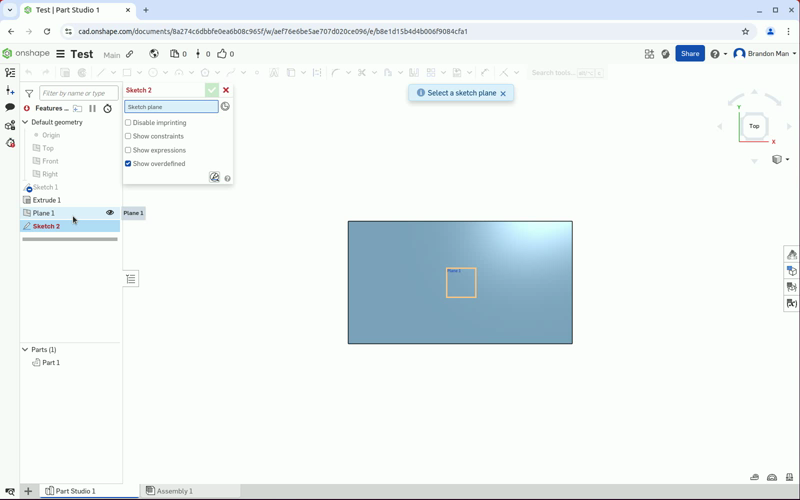
click(73, 215)
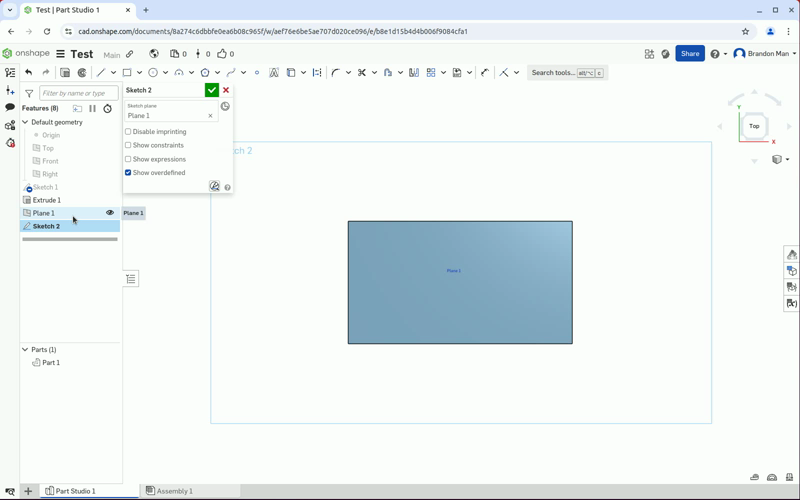
mouse_move(73, 352)
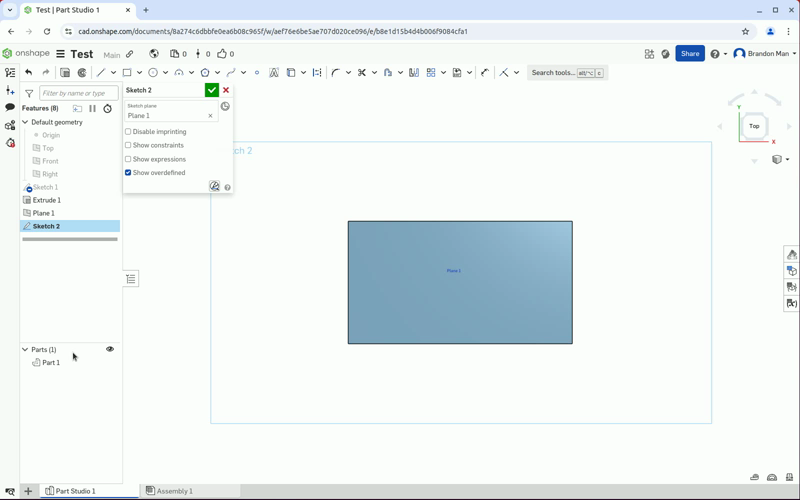
key(y)
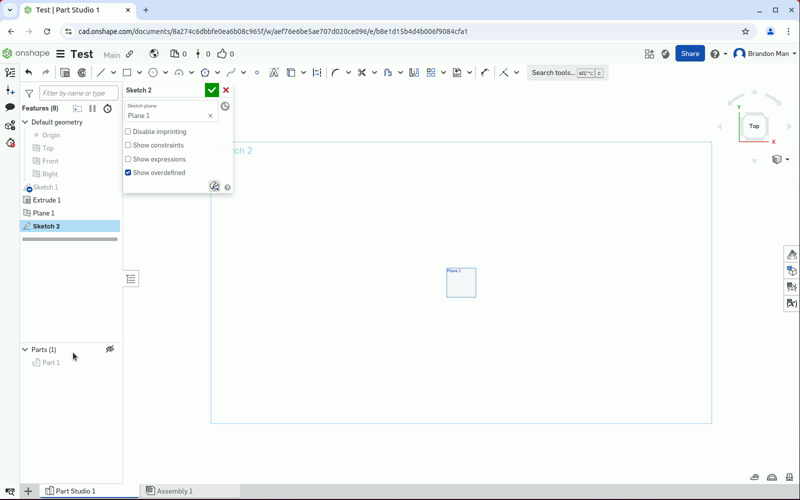
key(l)
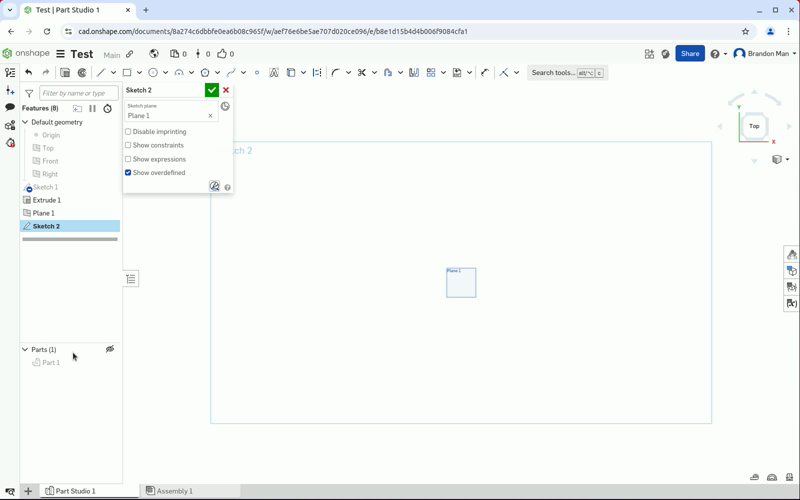
key_down(shift)
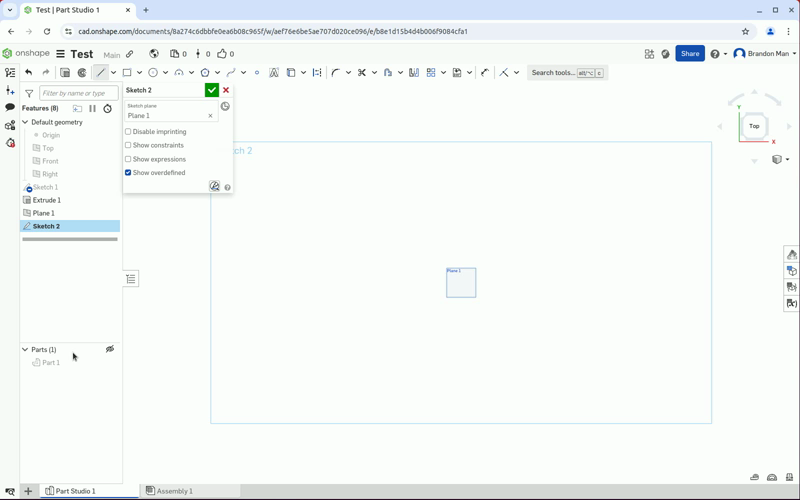
mouse_move(351, 339)
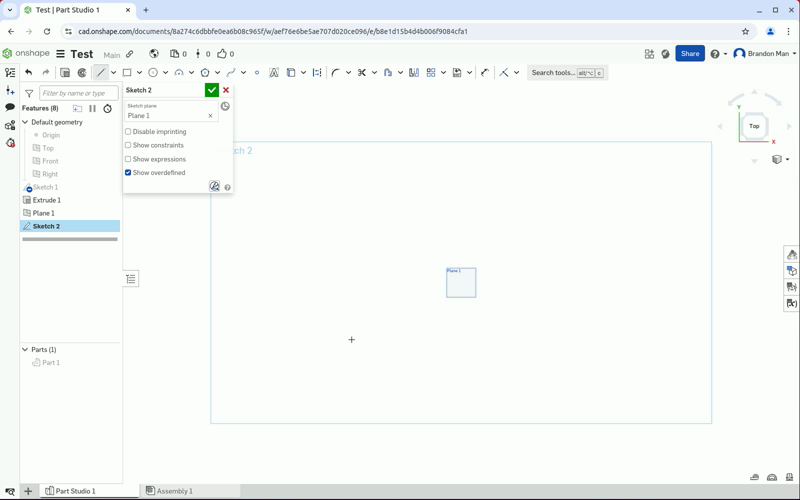
click(351, 339)
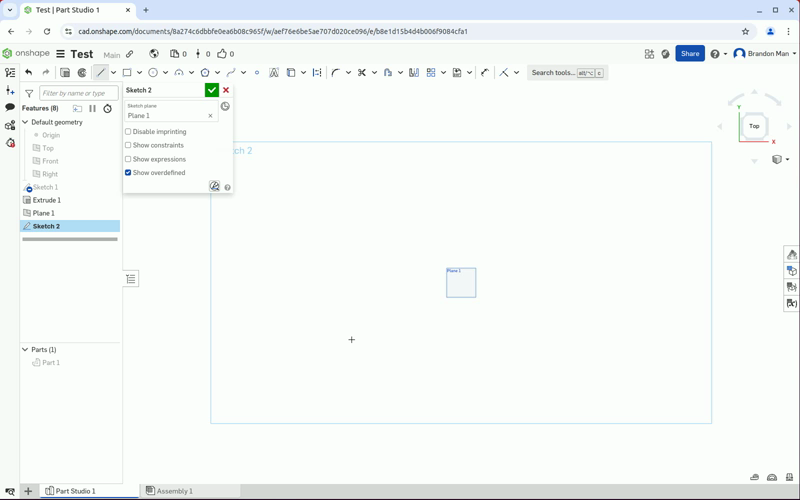
key_up(shift)
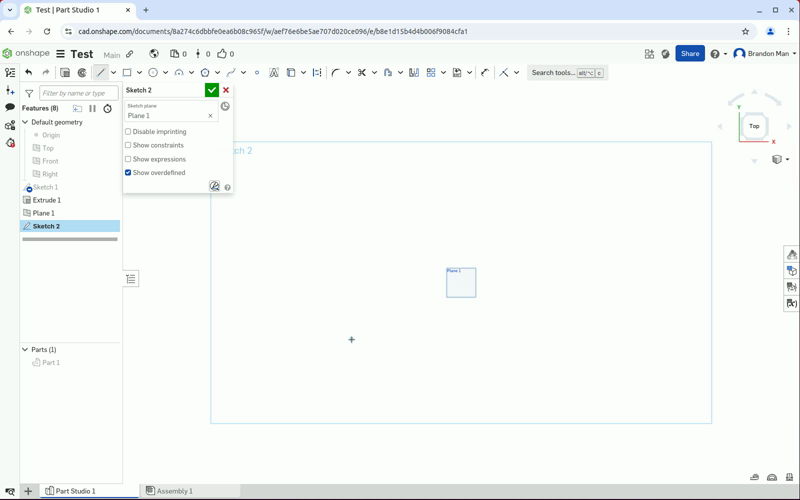
key_down(shift)
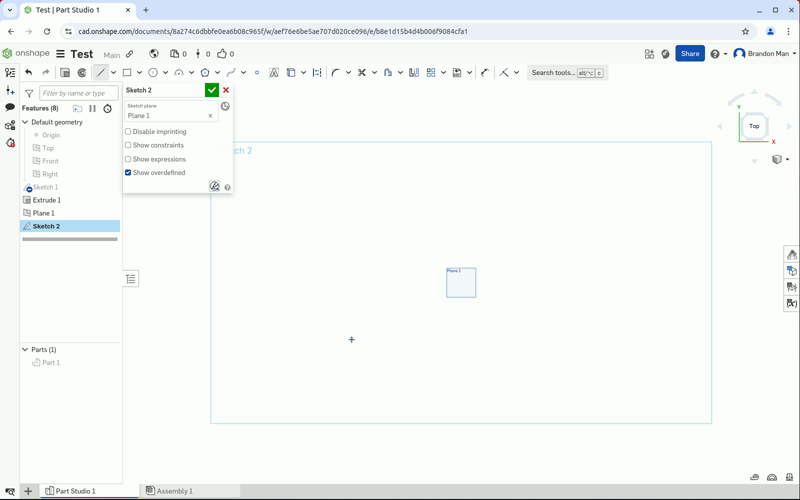
mouse_move(568, 339)
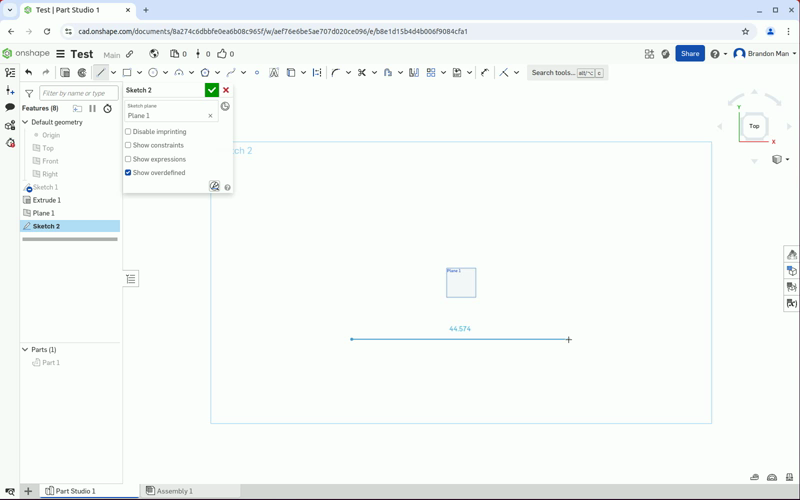
click(568, 339)
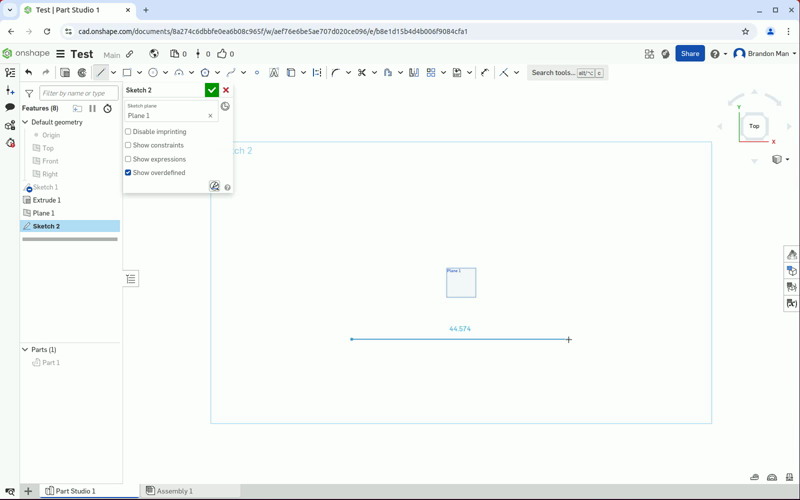
key_up(shift)
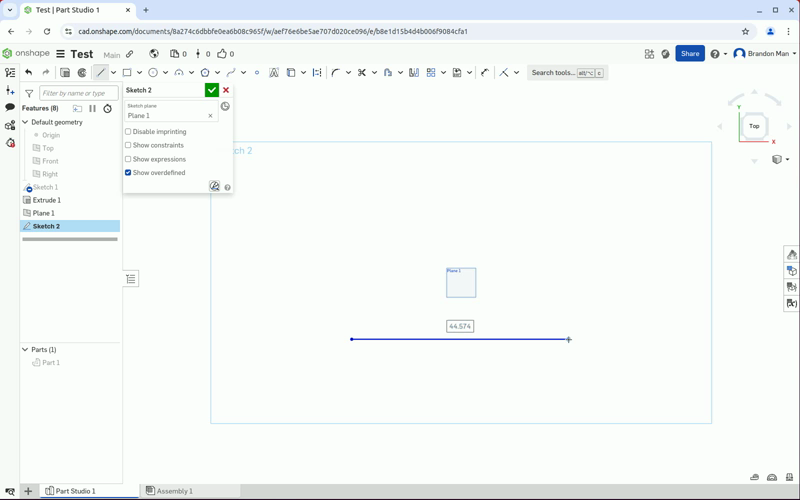
key_down(shift)
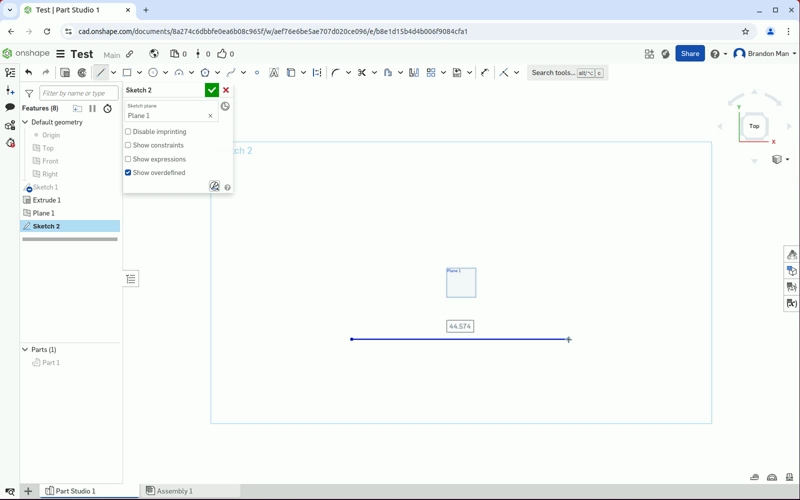
mouse_move(568, 227)
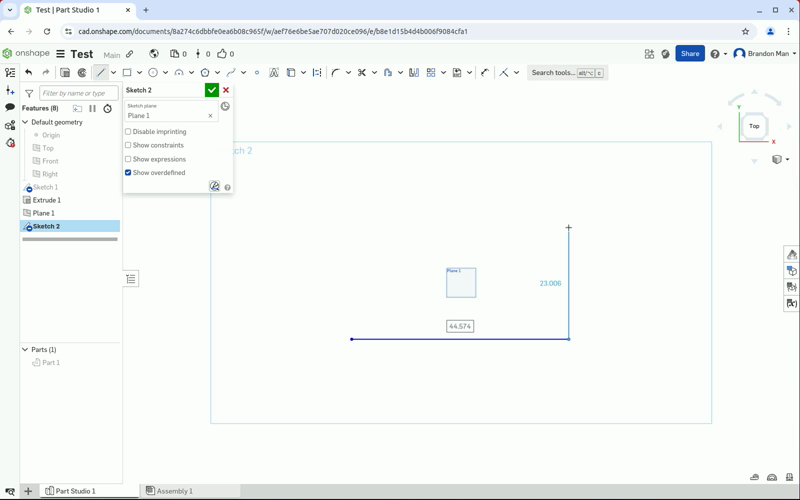
click(568, 227)
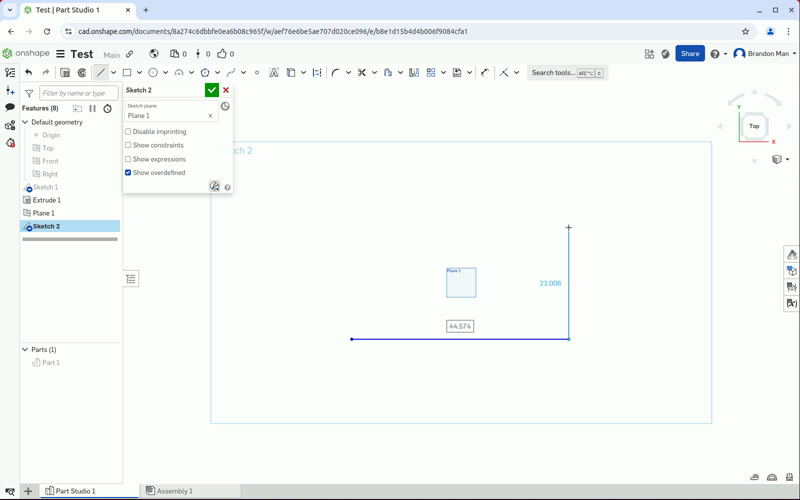
key_up(shift)
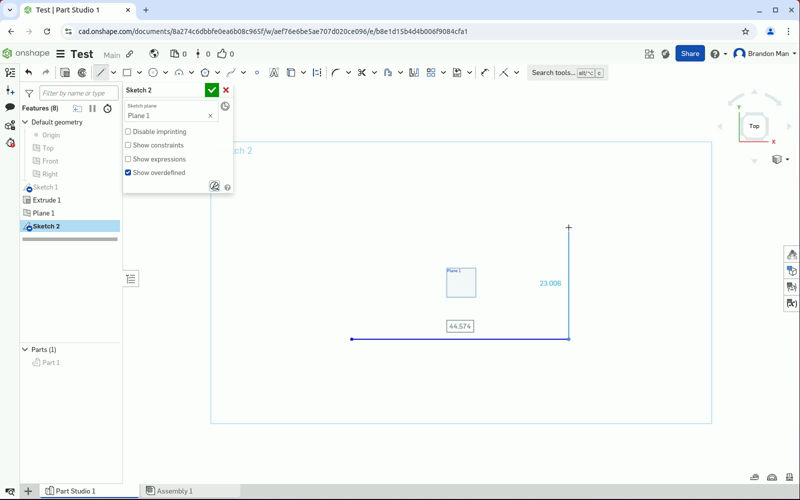
key_down(shift)
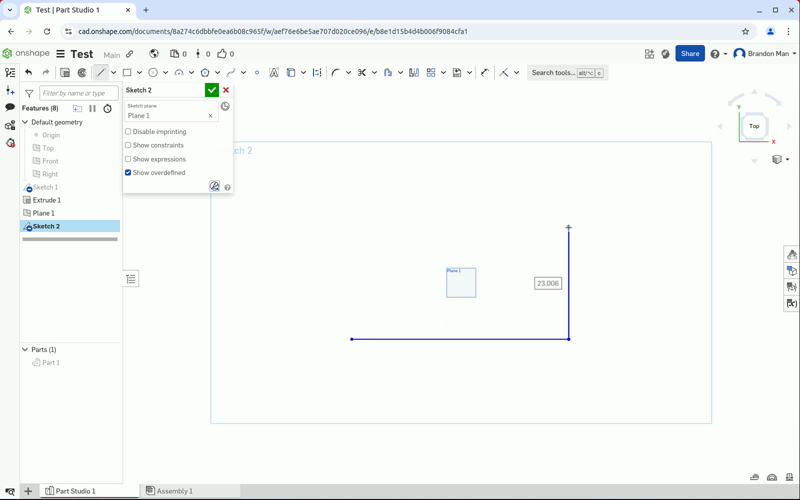
mouse_move(351, 227)
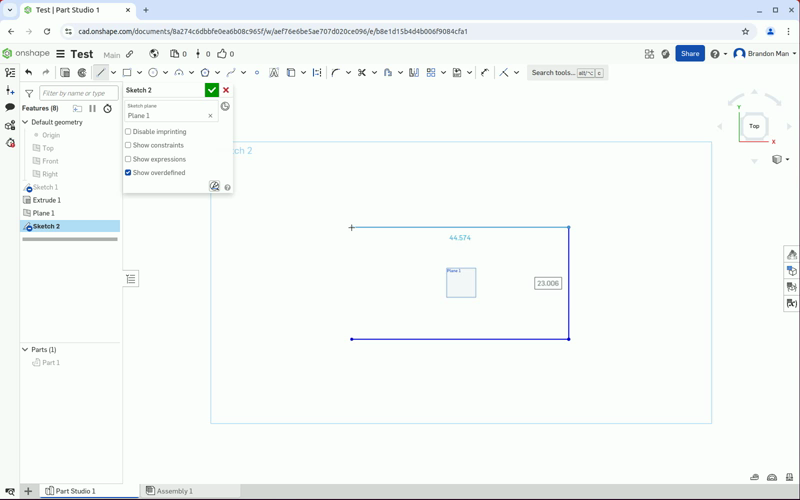
click(351, 227)
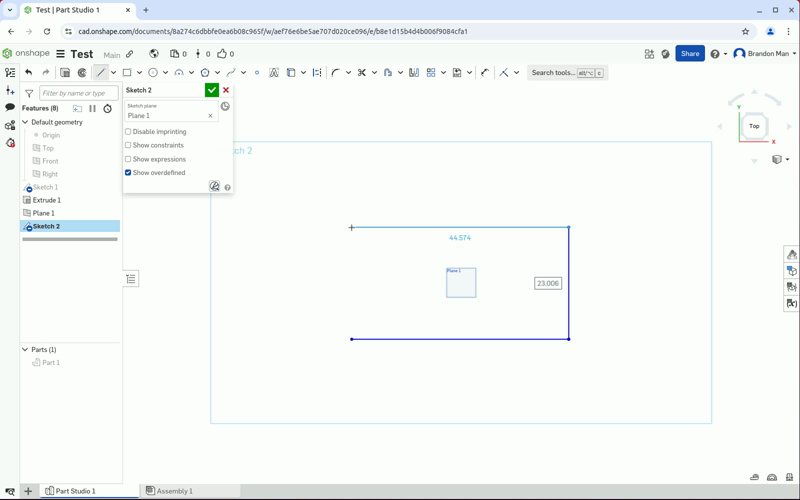
key_up(shift)
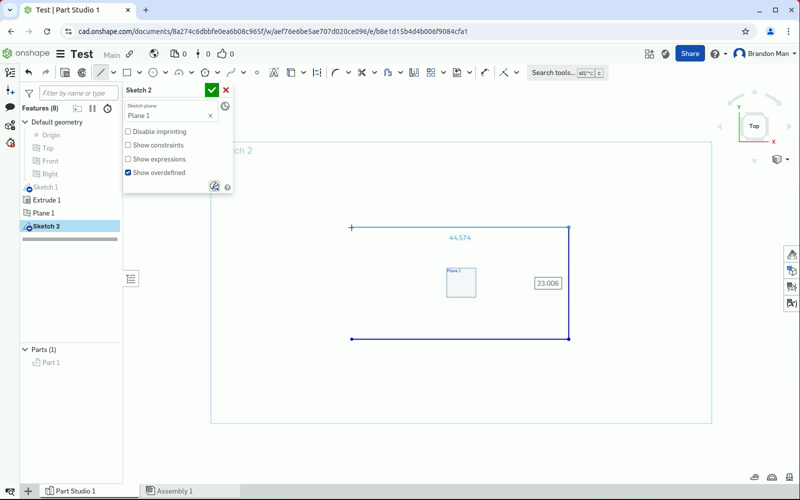
key_down(shift)
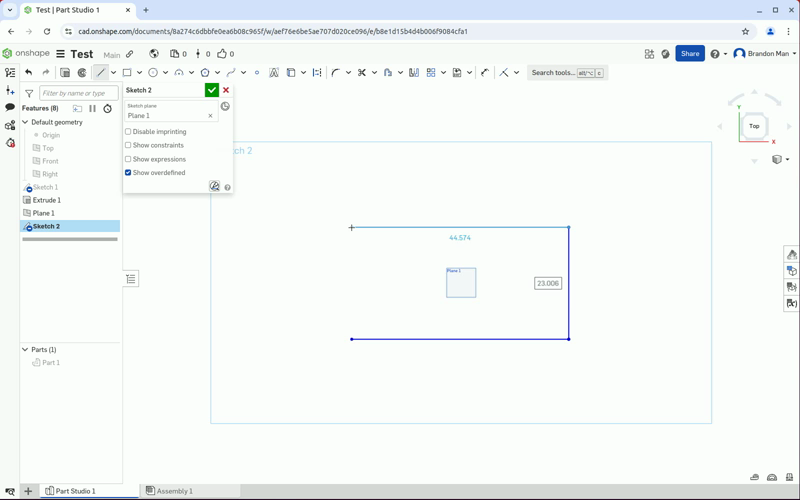
mouse_move(351, 339)
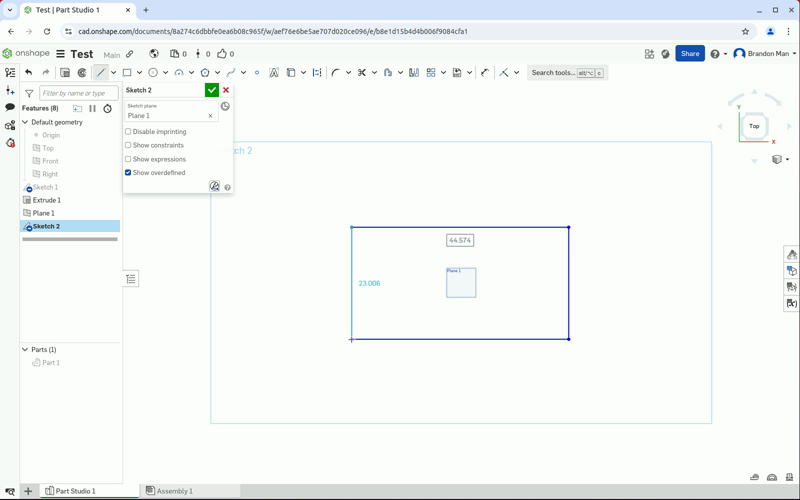
key_up(shift)
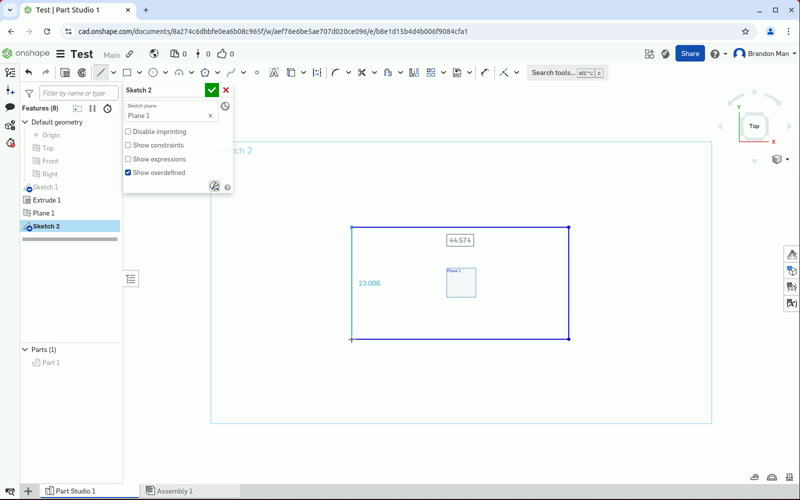
click(351, 339)
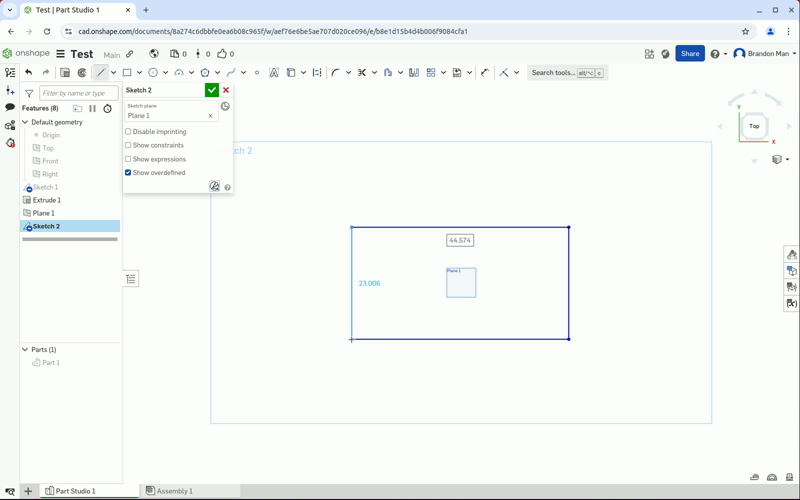
key(esc)
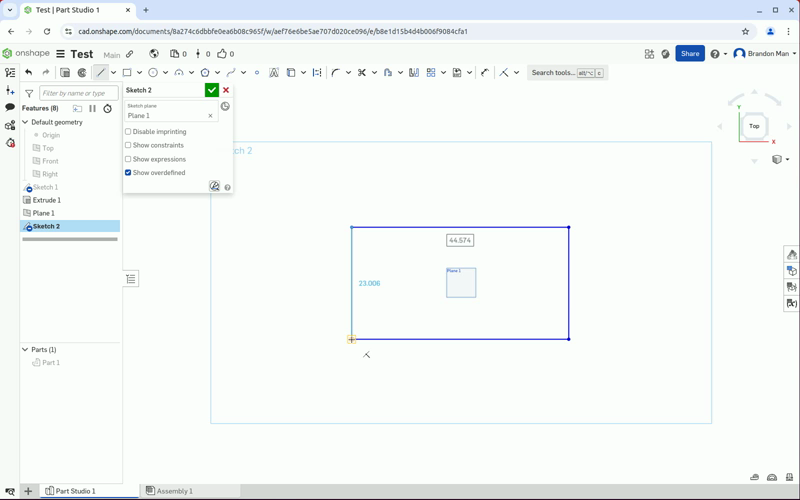
mouse_move(502, 278)
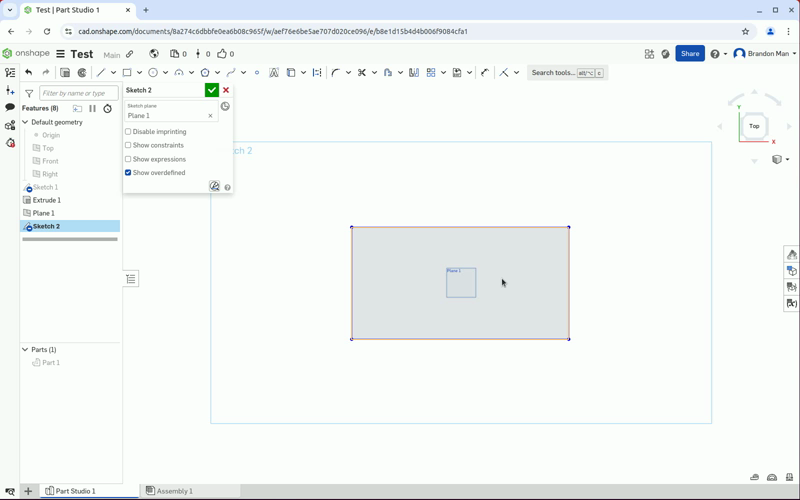
click(502, 278)
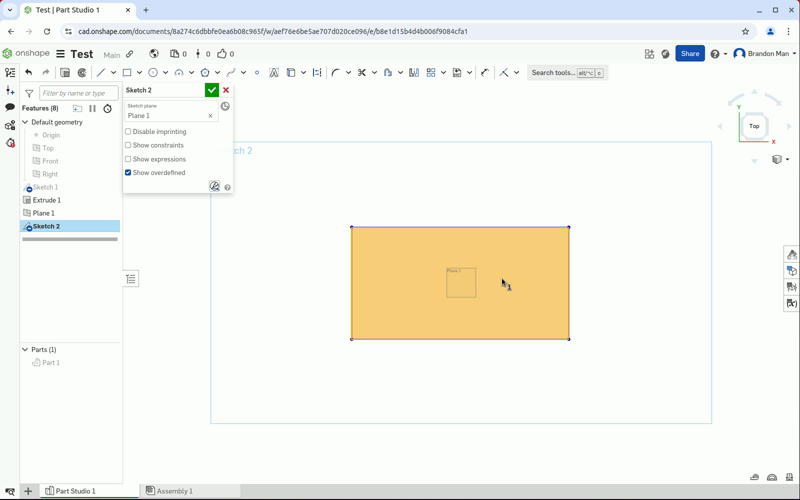
mouse_move(73, 352)
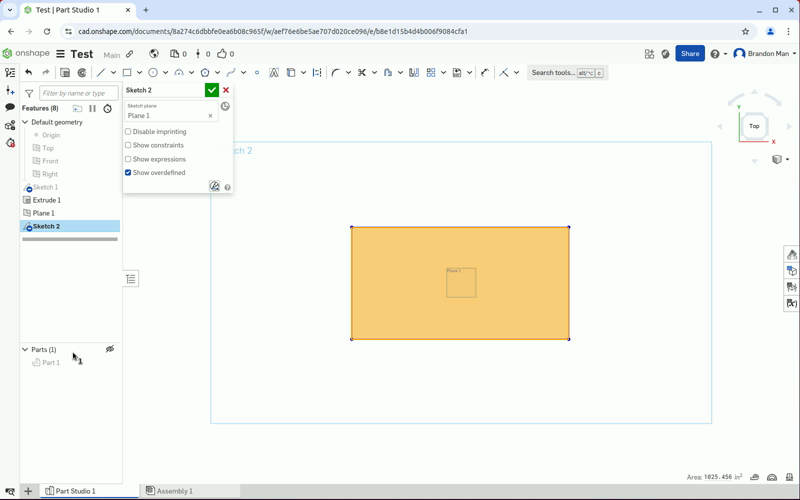
key(shift+y)
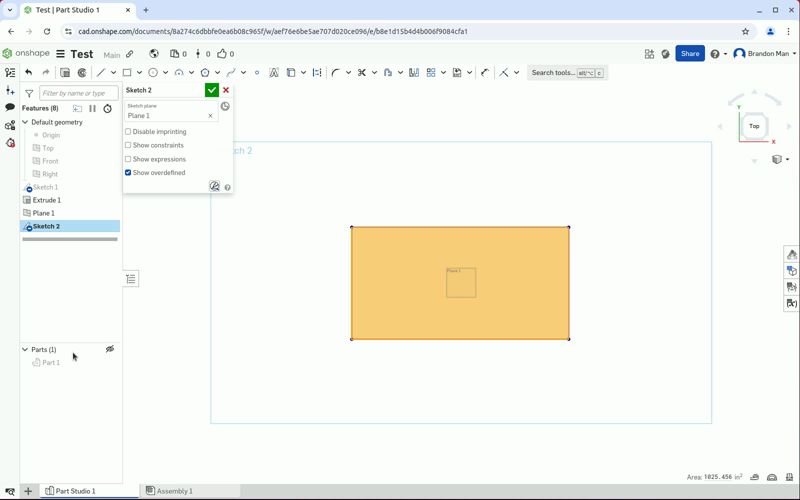
key(shift+e)
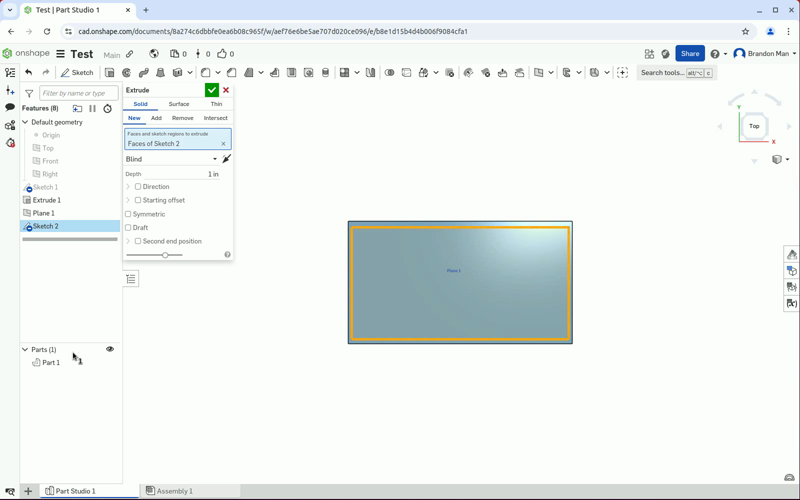
mouse_move(143, 106)
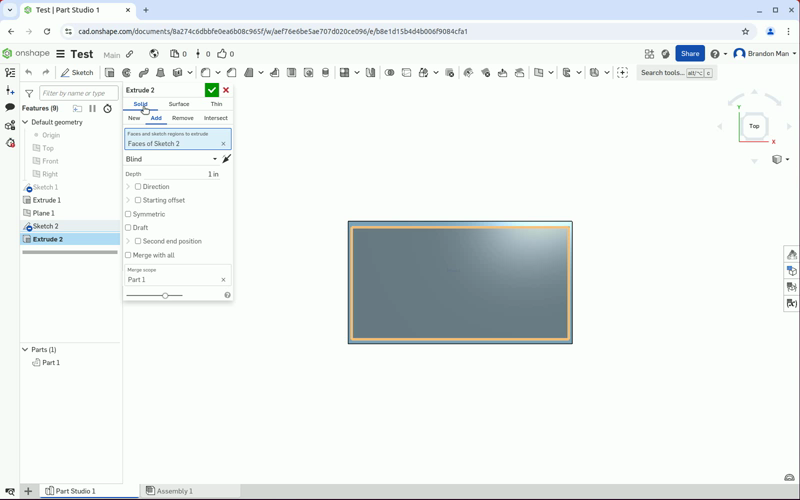
click(143, 106)
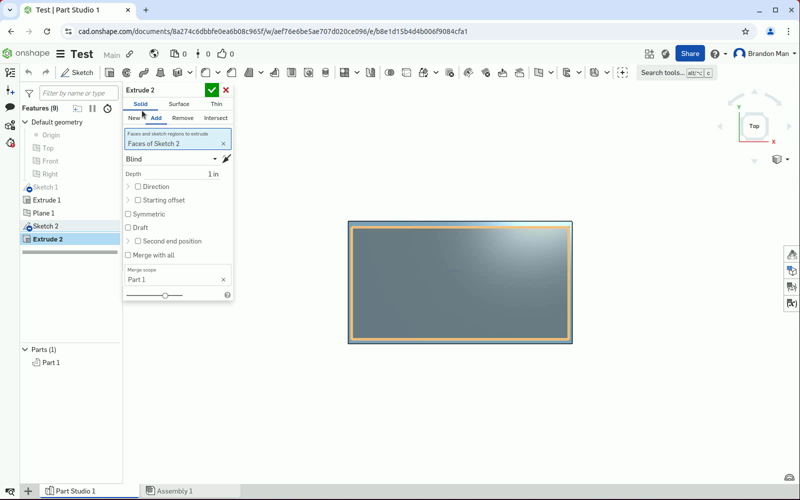
mouse_move(137, 120)
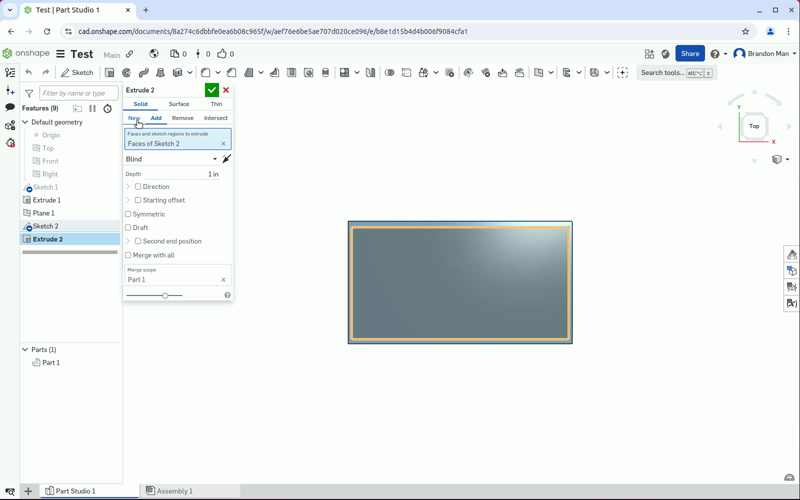
click(137, 120)
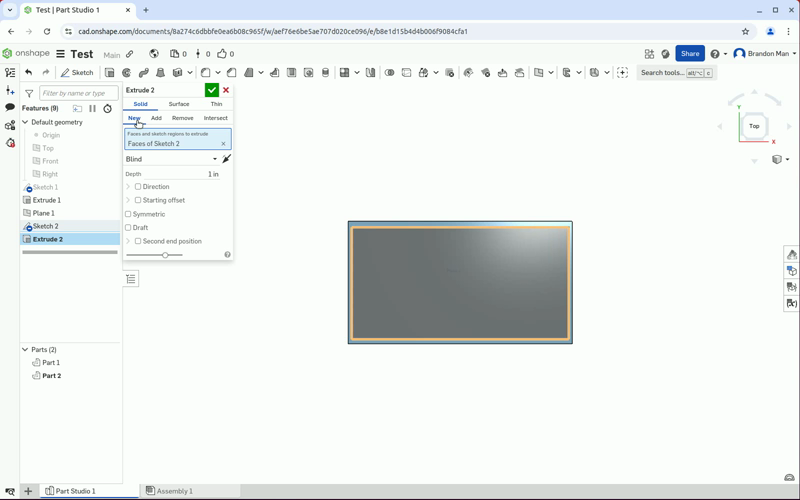
key(tab, 4)
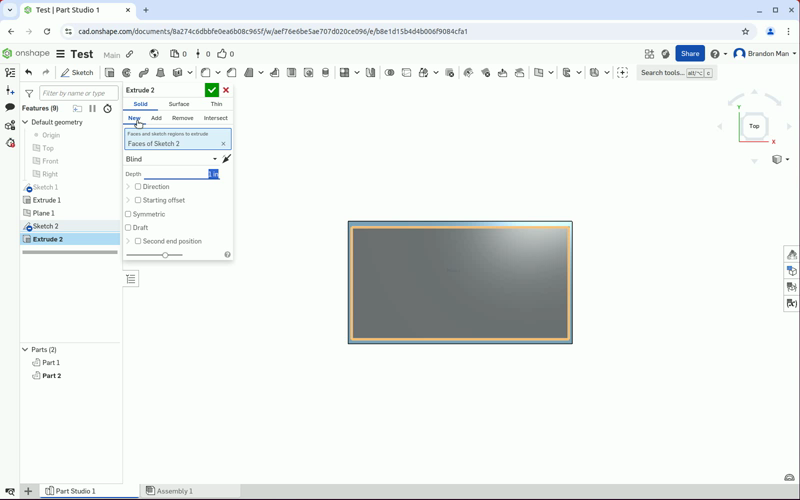
text(-12.998)
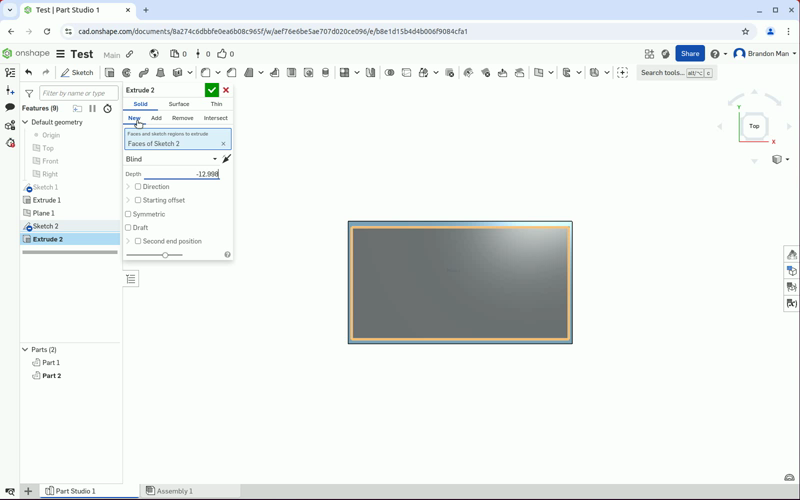
key(enter)
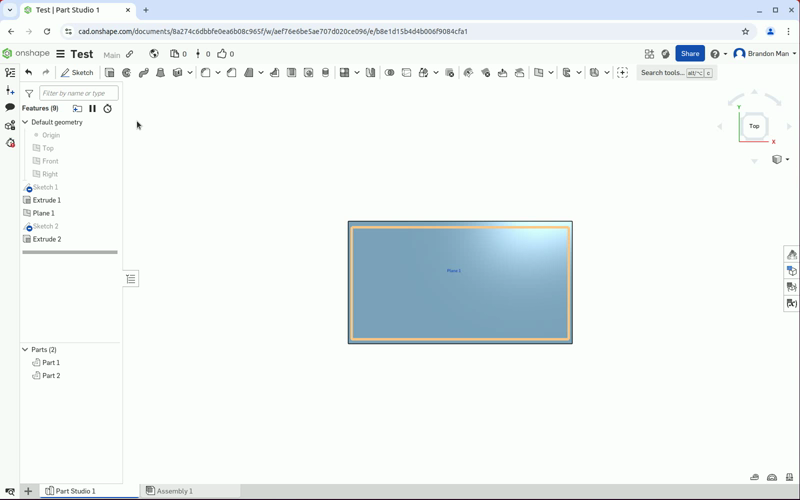
key(shift+h)
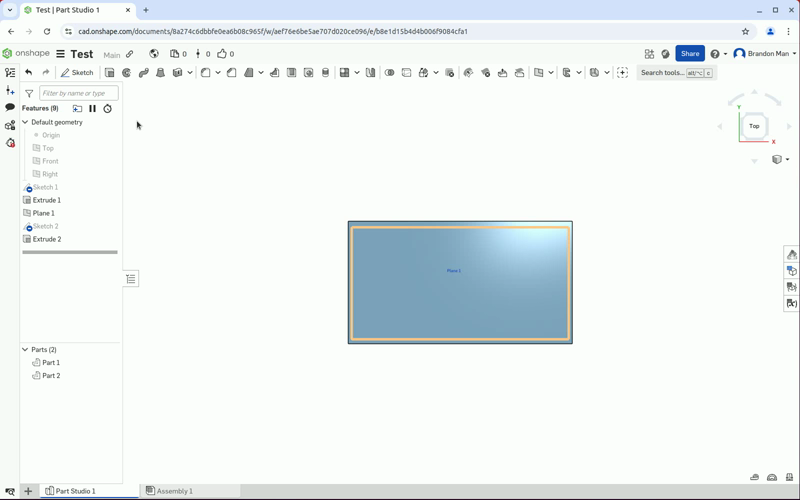
key(shift+h)
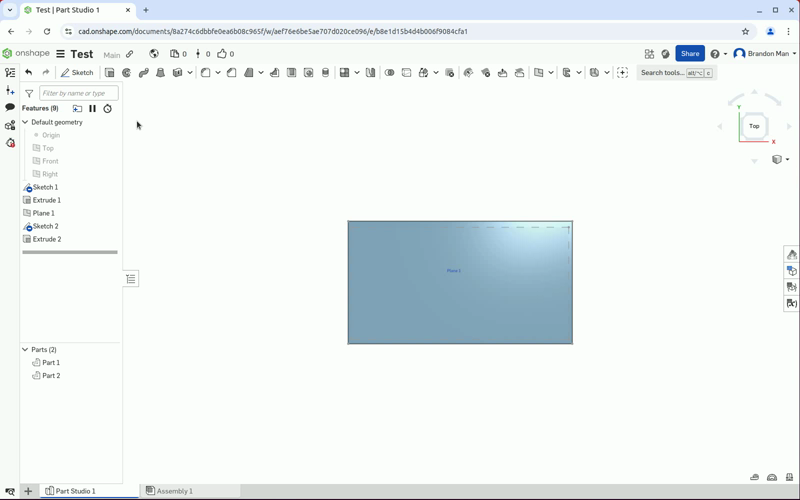
key(shift+7)
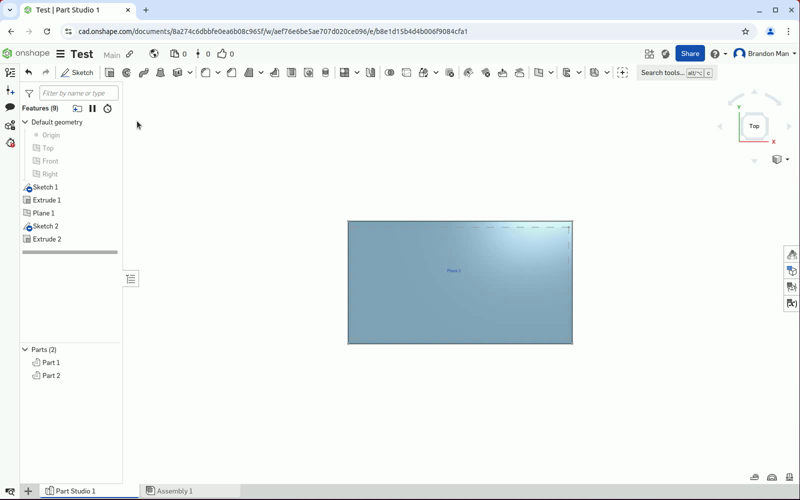
key(up, 3)
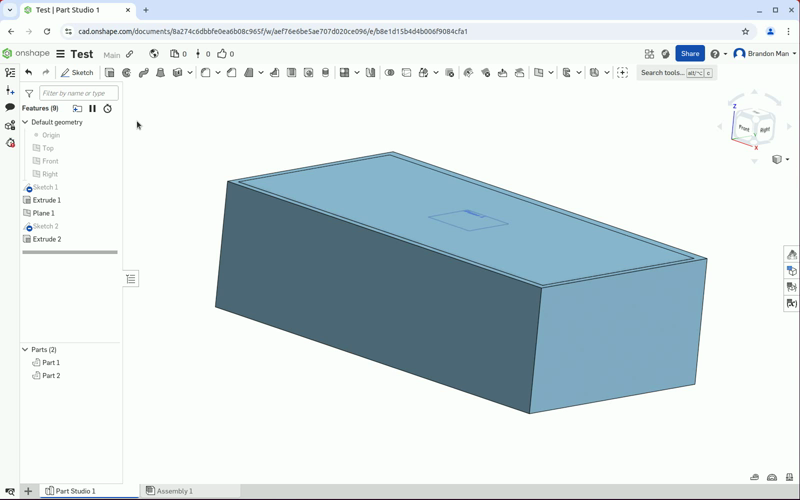
key(left, 3)
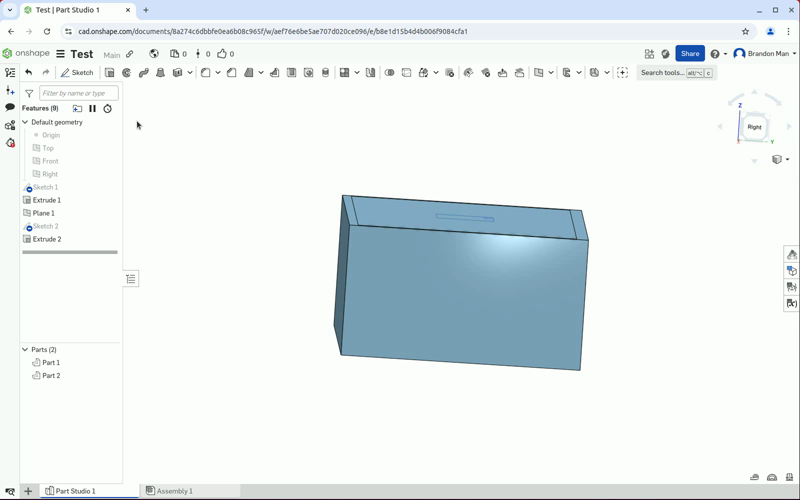
key(right, 3)
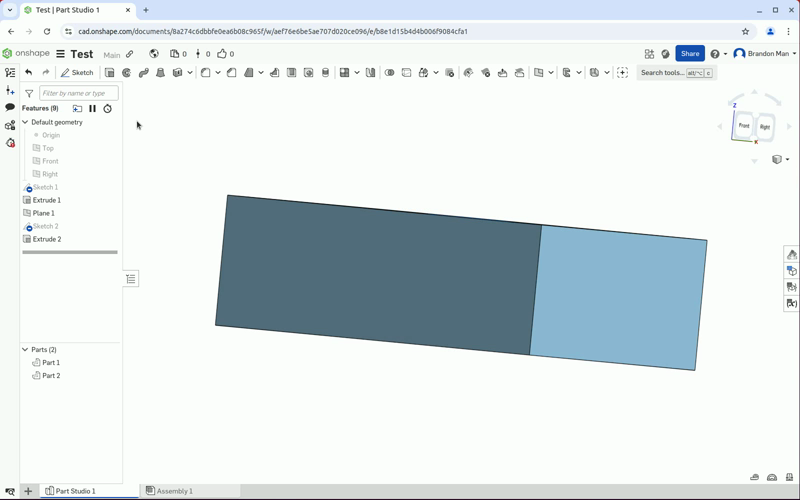
key(down, 3)
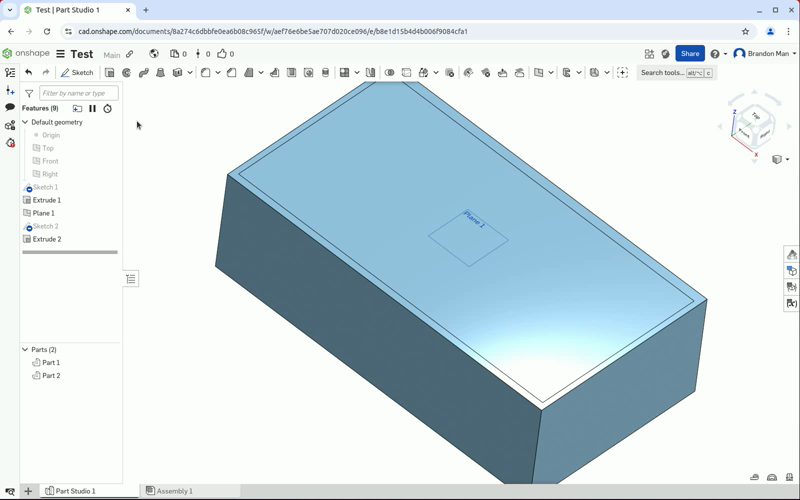
mouse_move(73, 189)
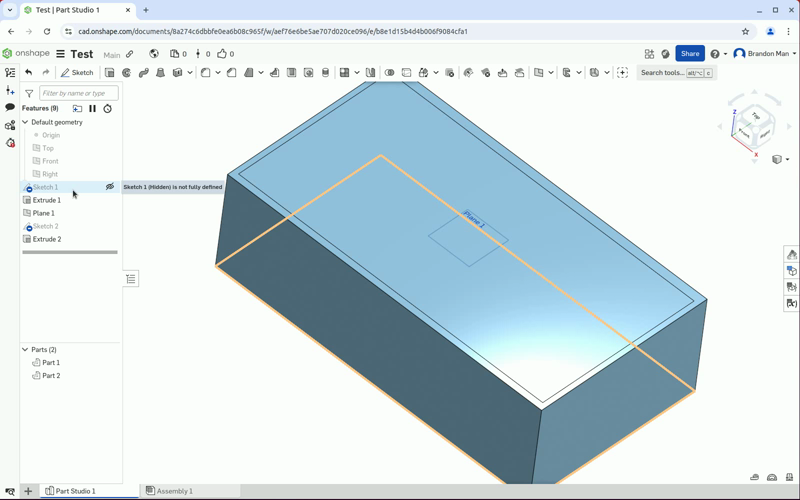
click(73, 189)